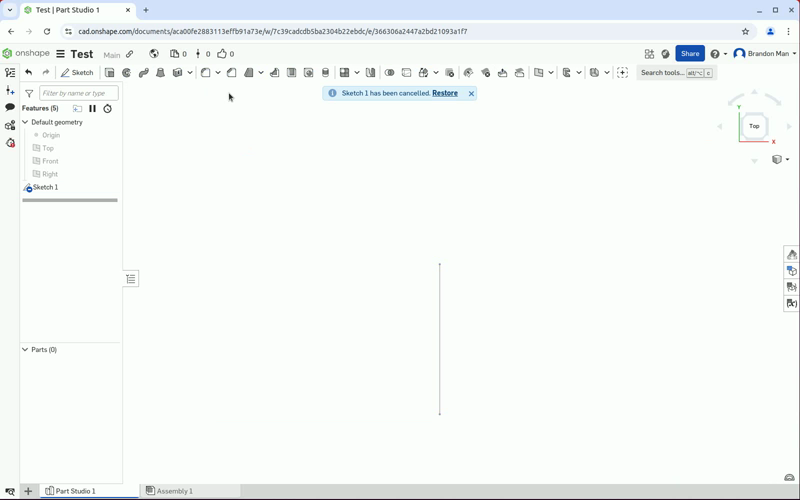
key(shift+h)
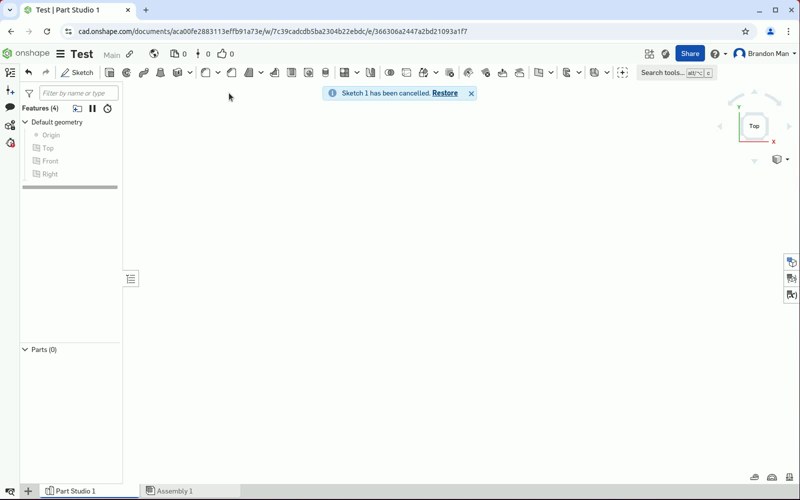
mouse_move(73, 352)
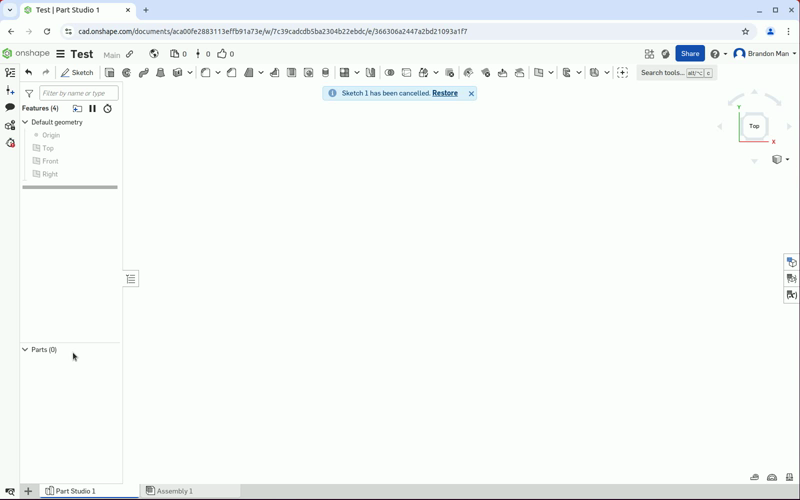
key(y)
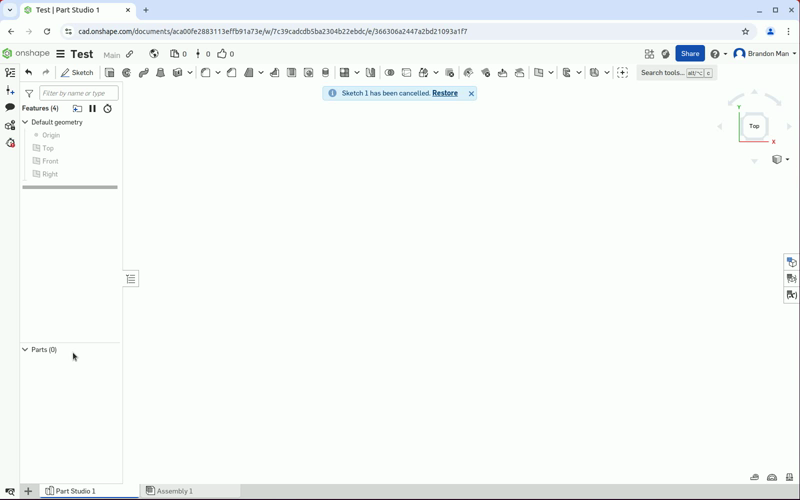
key(shift+p)
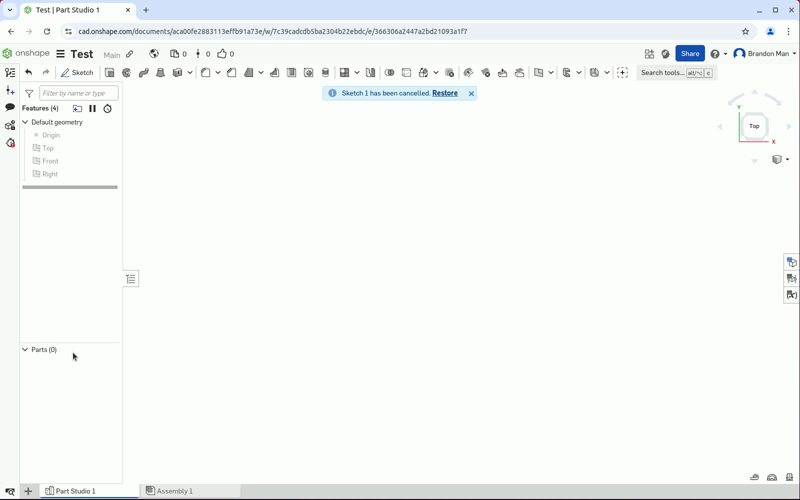
key(space)
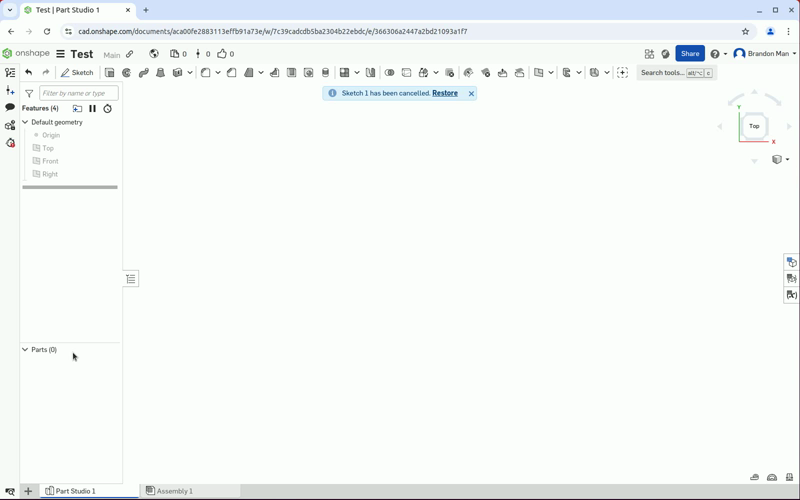
key_down(shift)
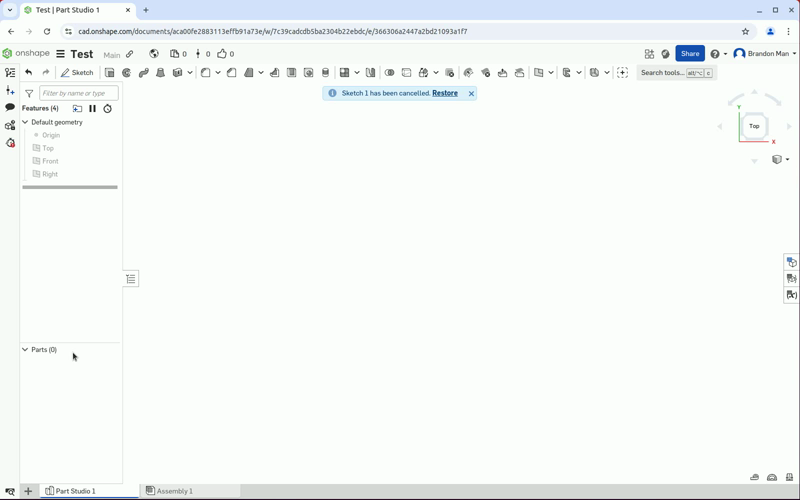
key(up)
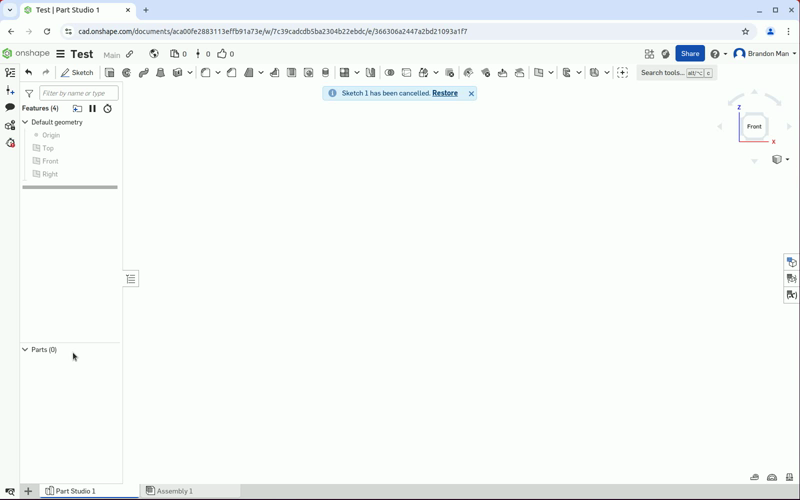
key_up(shift)
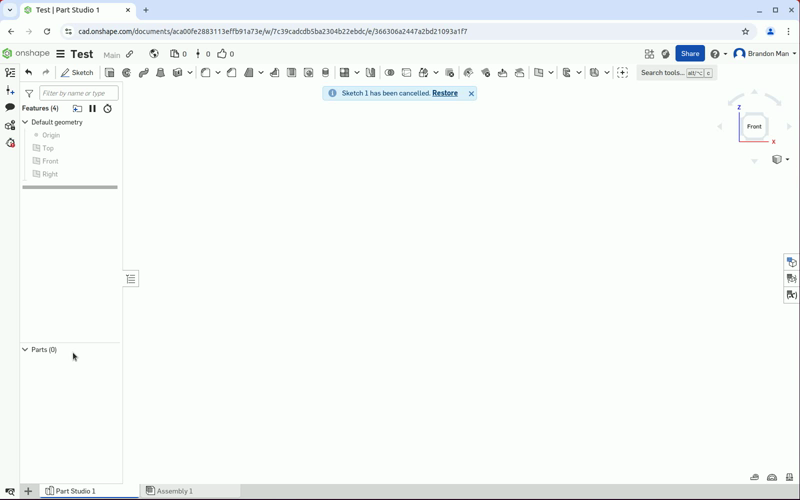
mouse_move(73, 352)
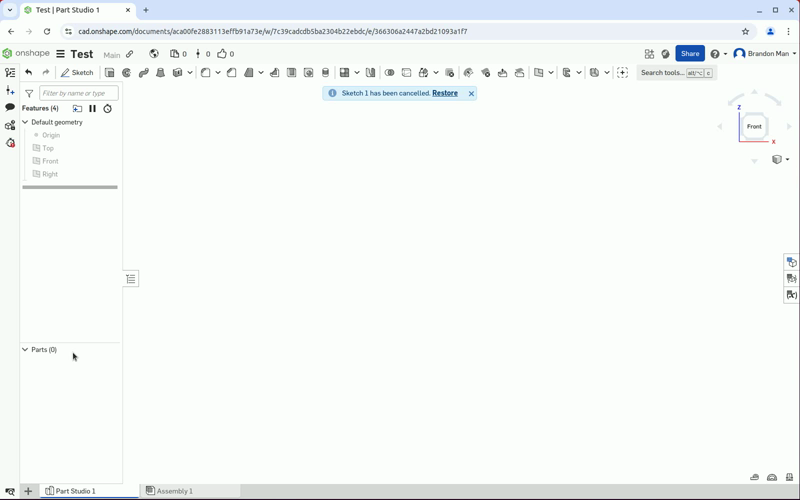
key(shift+y)
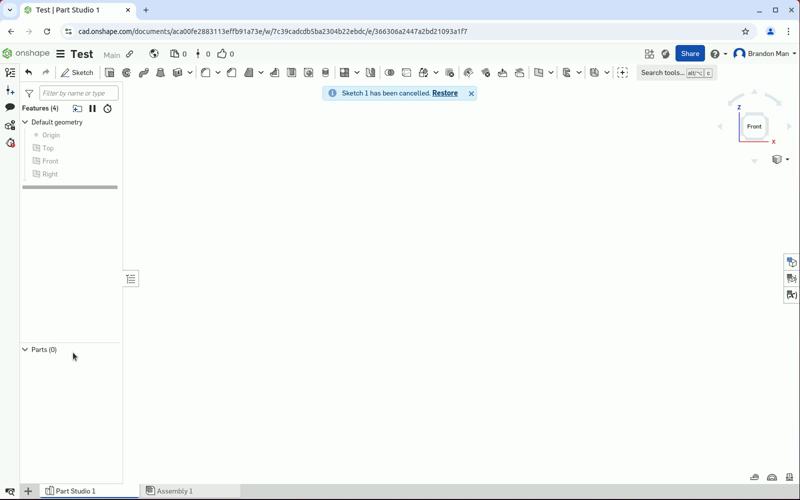
key(shift+s)
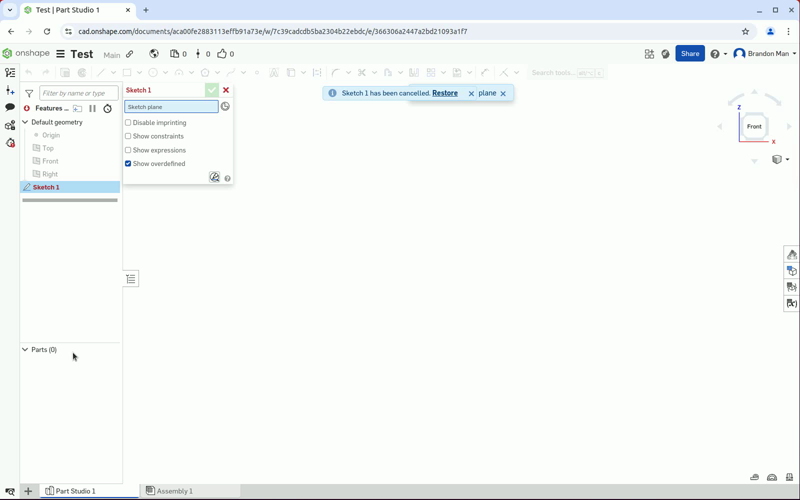
mouse_move(73, 163)
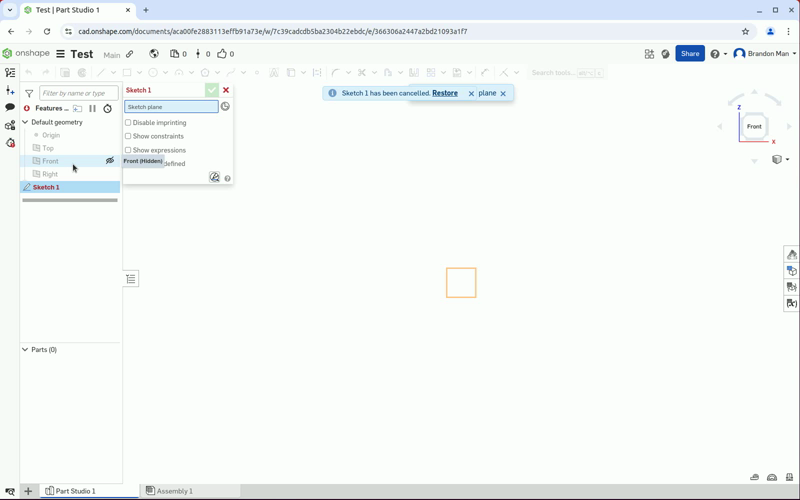
click(73, 163)
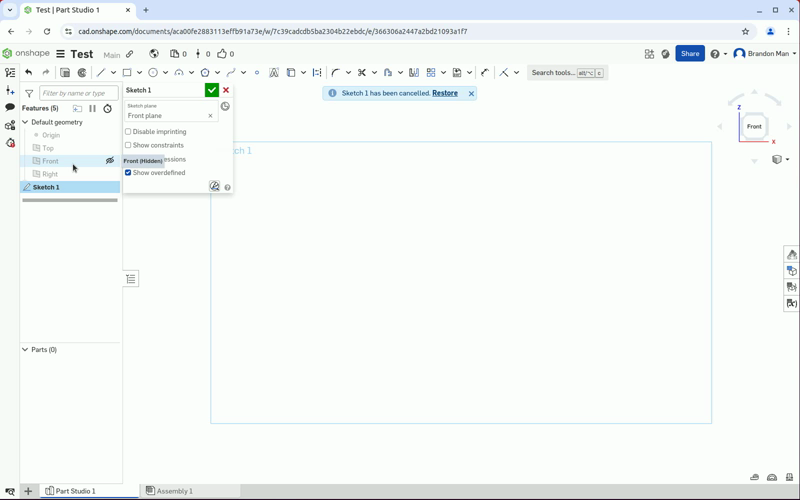
mouse_move(73, 352)
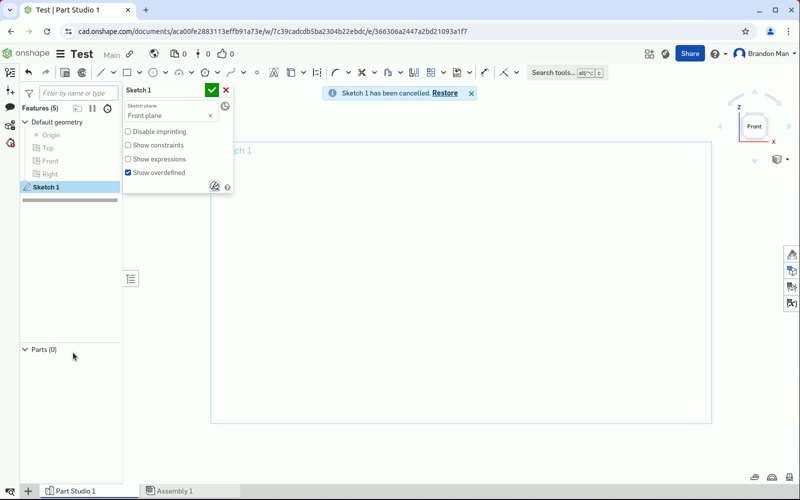
key(y)
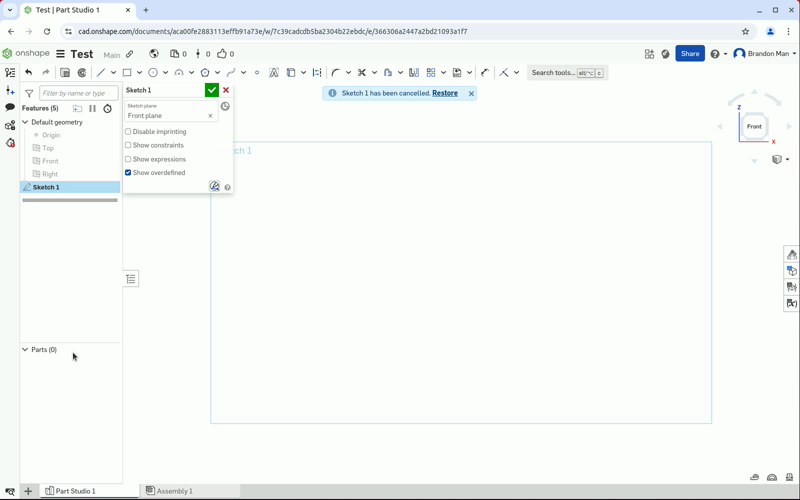
key(l)
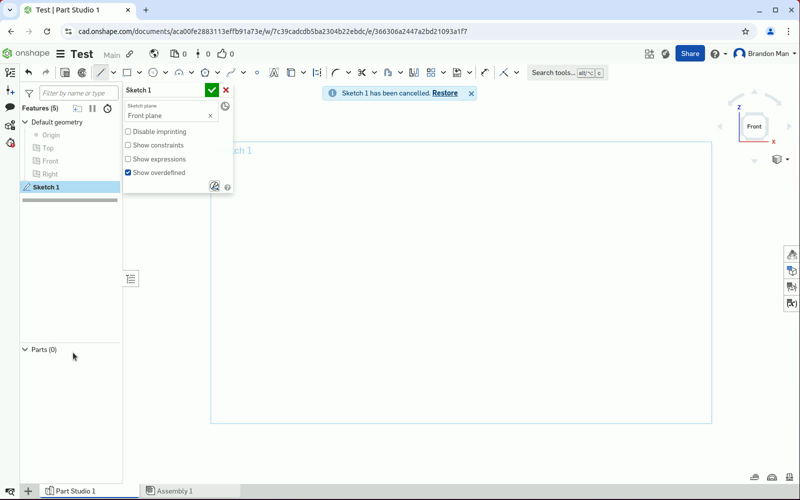
key_down(shift)
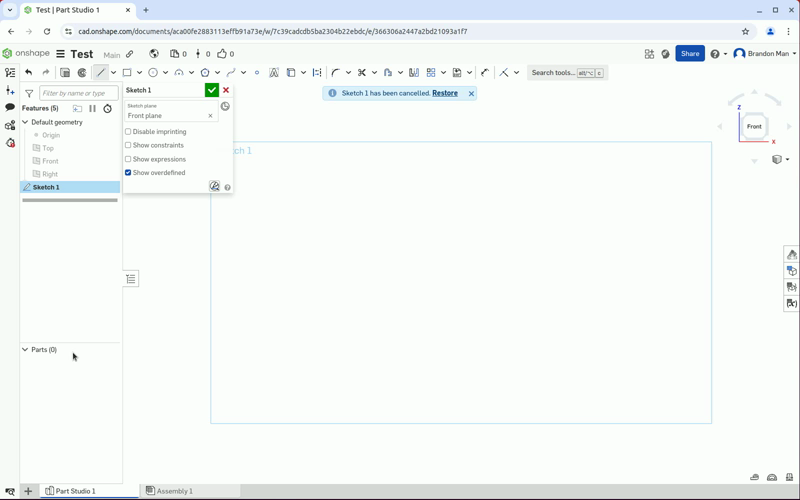
mouse_move(358, 334)
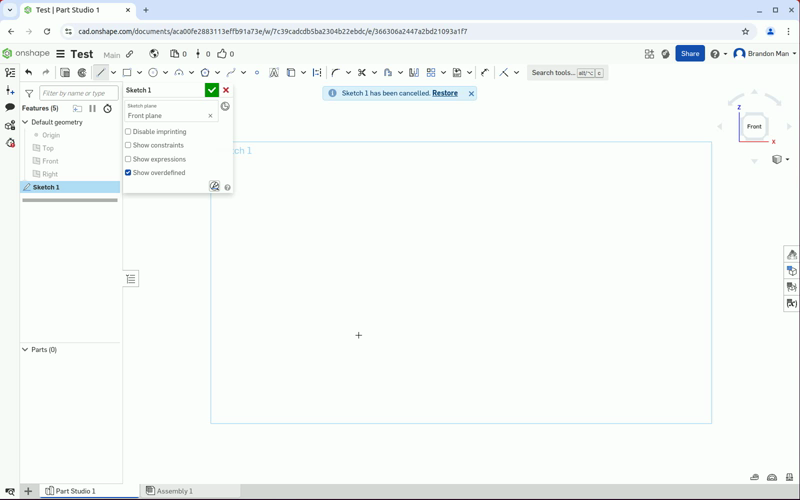
click(358, 334)
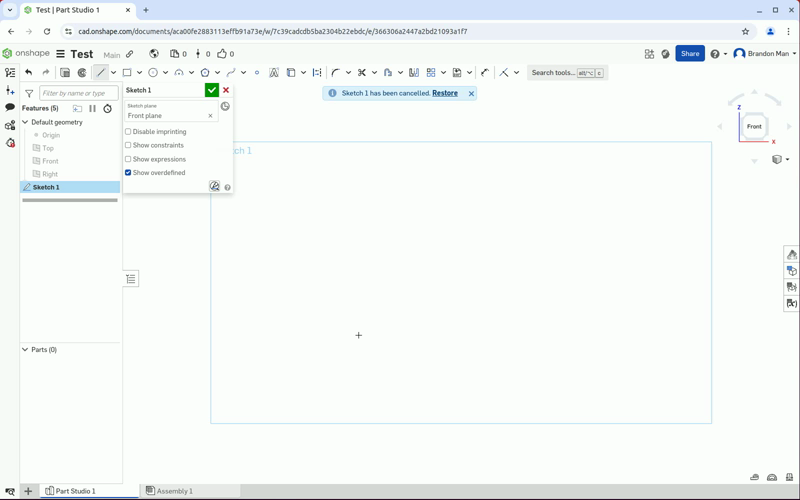
key_up(shift)
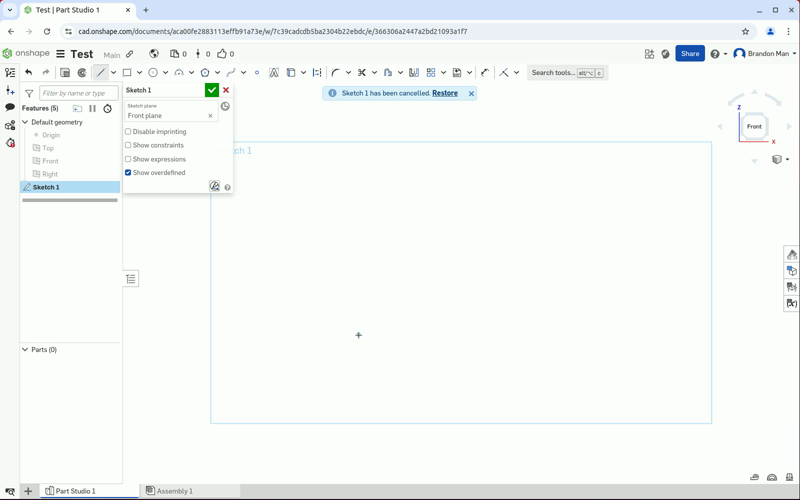
key_down(shift)
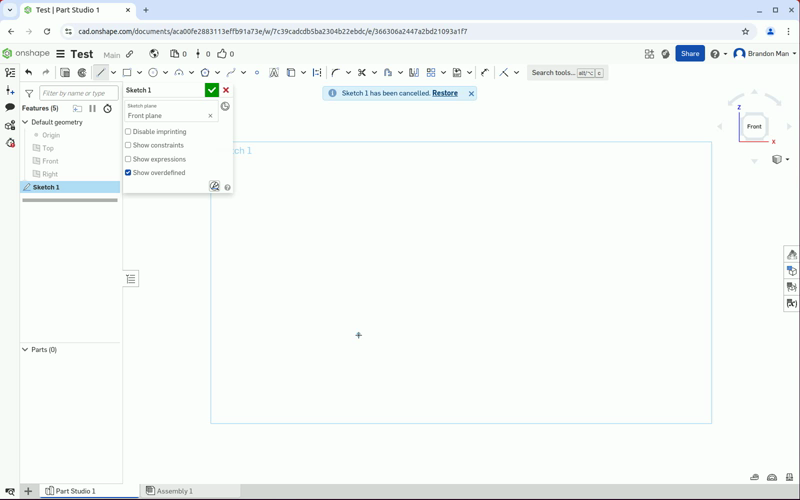
mouse_move(466, 334)
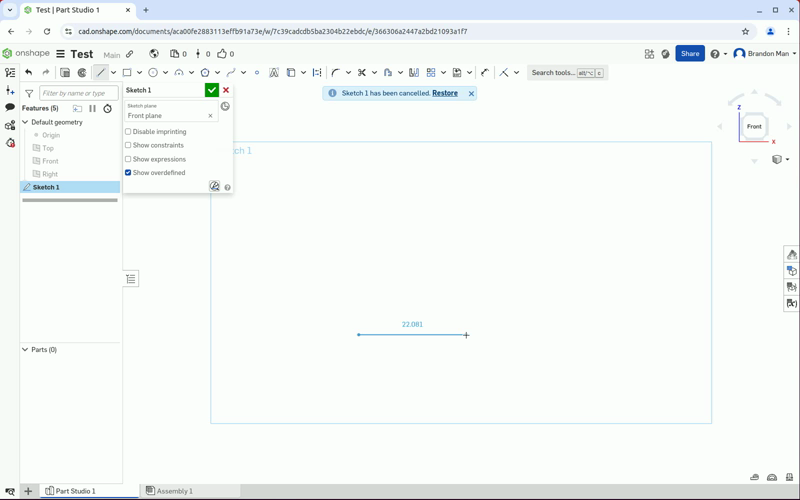
click(466, 334)
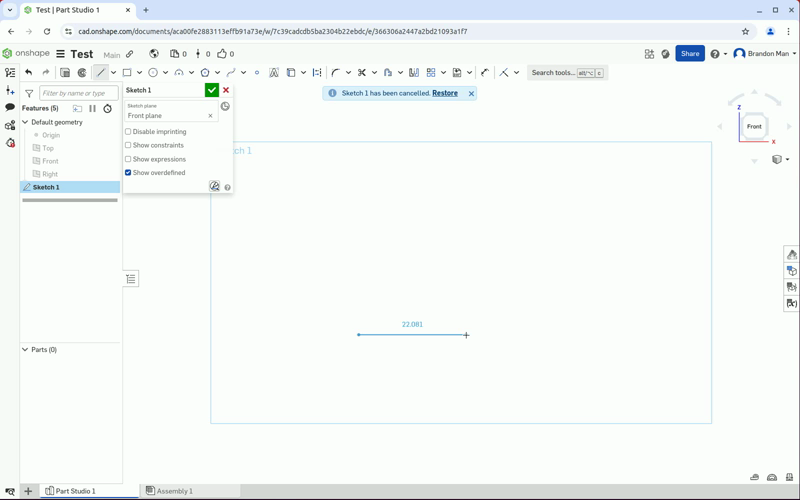
key_up(shift)
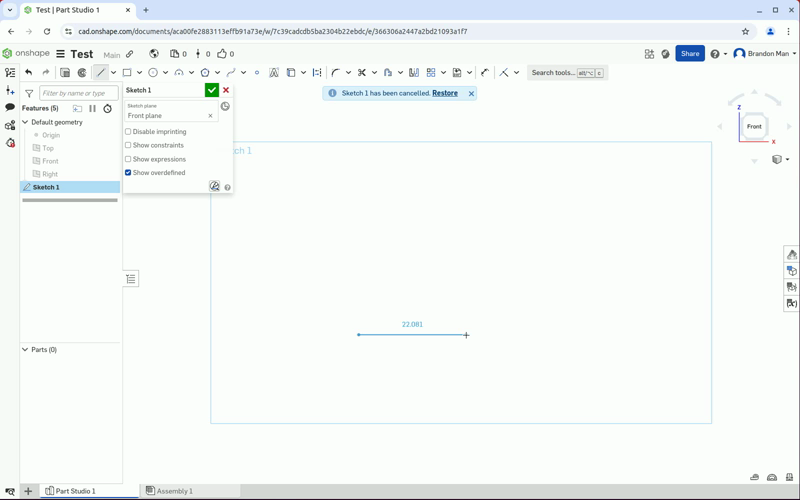
key_down(shift)
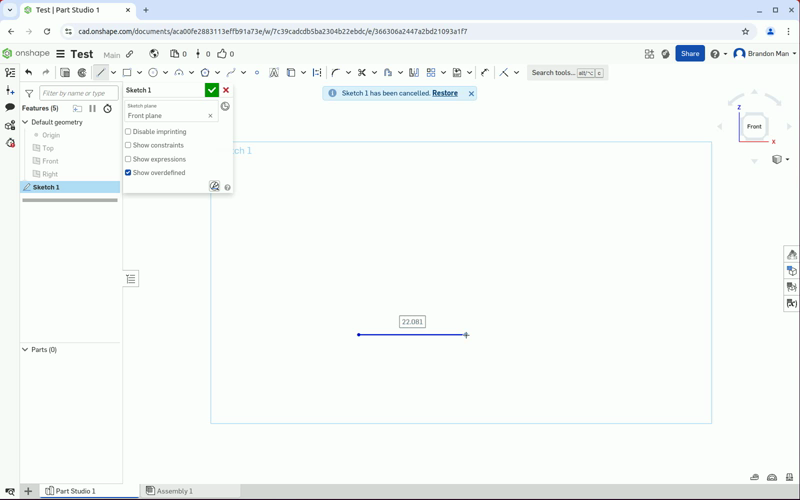
mouse_move(496, 334)
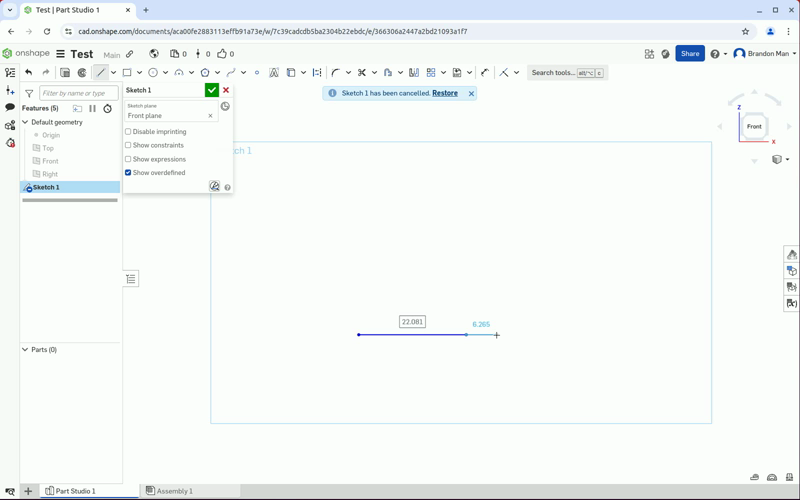
mouse_move(486, 334)
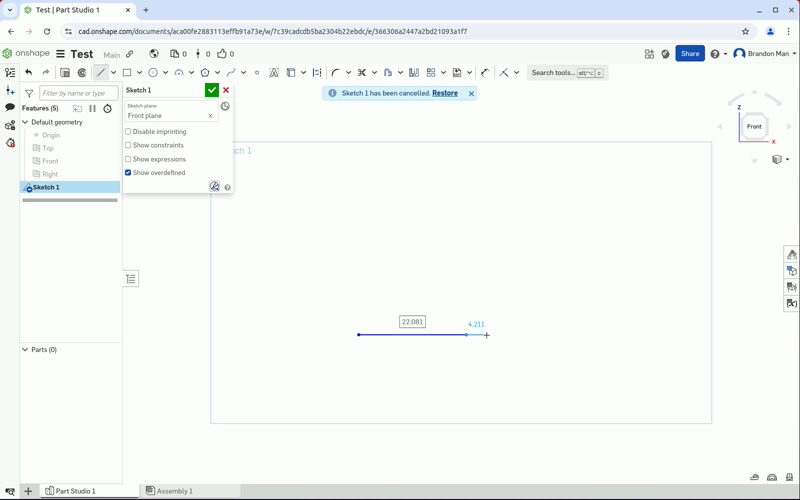
click(486, 334)
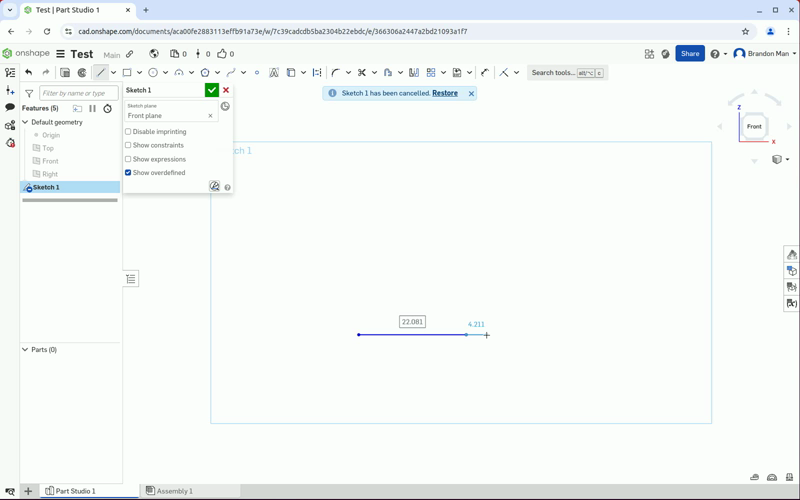
key_up(shift)
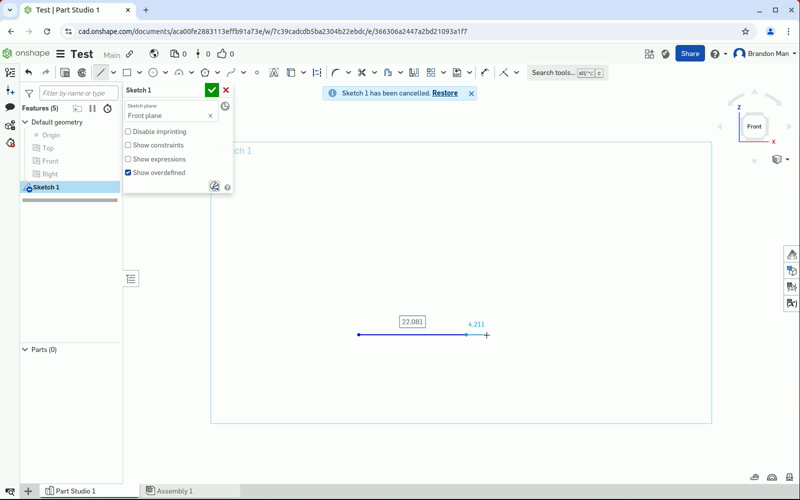
key_down(shift)
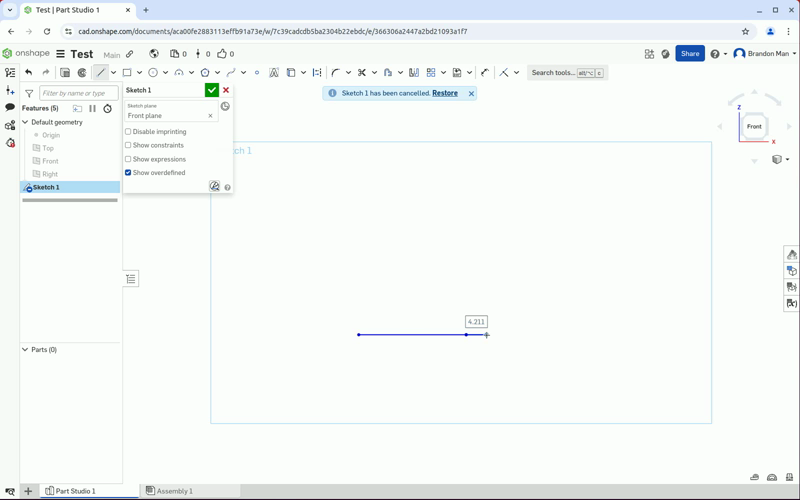
mouse_move(572, 334)
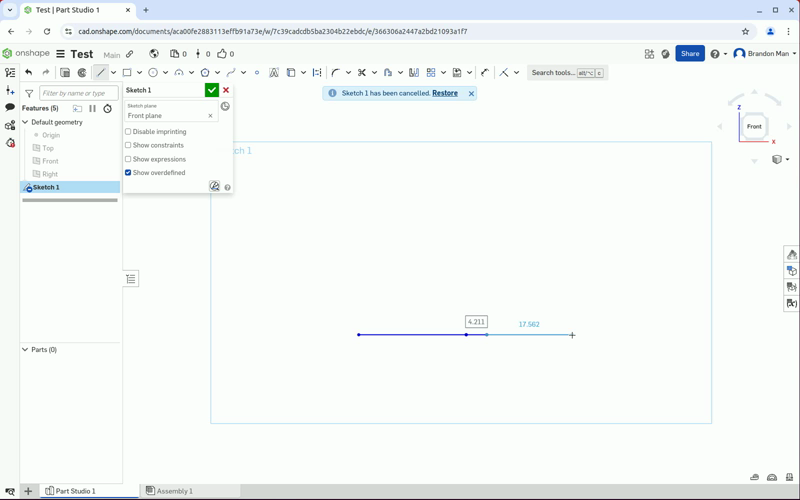
click(572, 334)
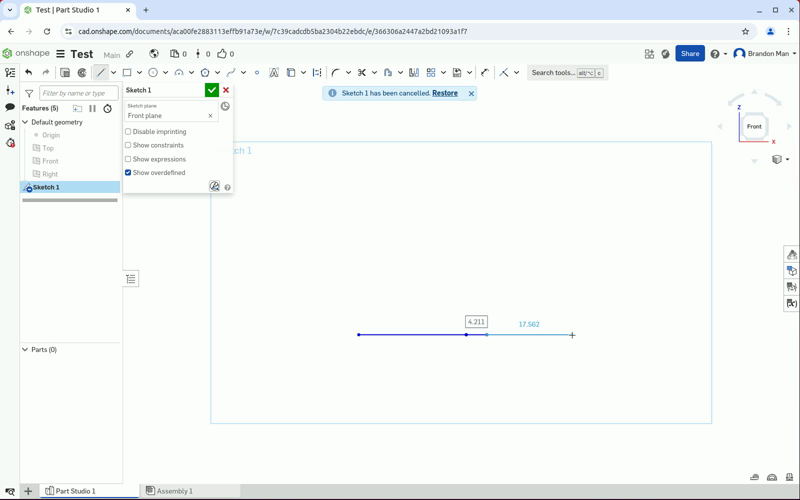
key_up(shift)
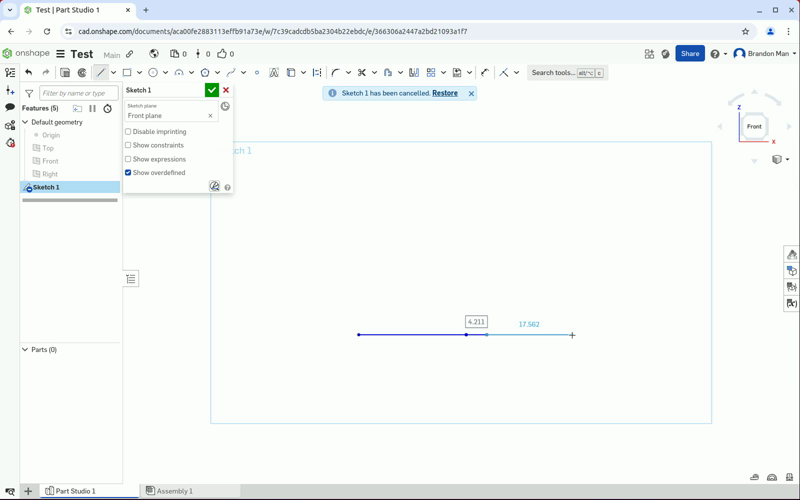
key_down(shift)
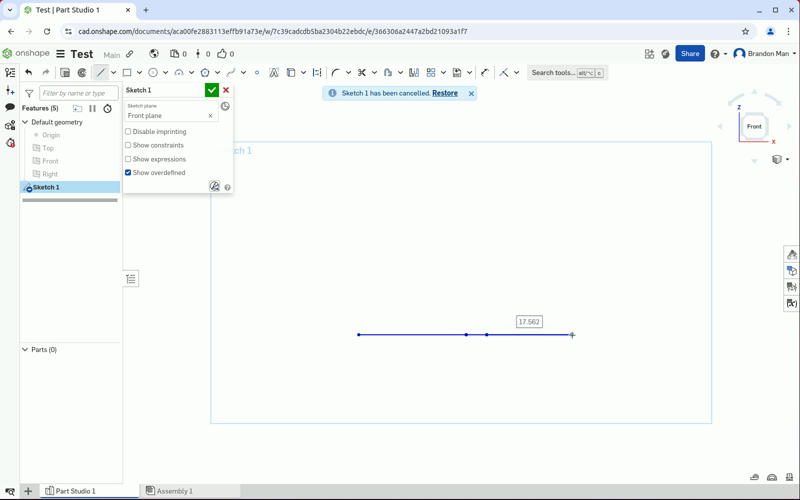
mouse_move(572, 201)
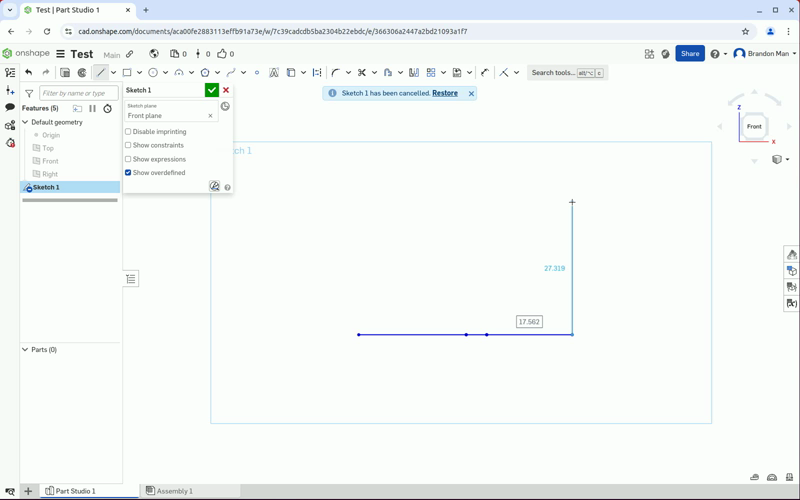
click(572, 201)
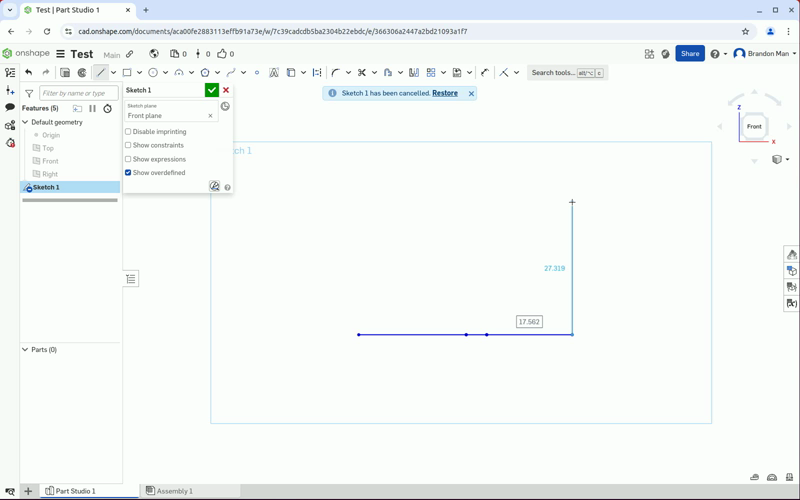
key_up(shift)
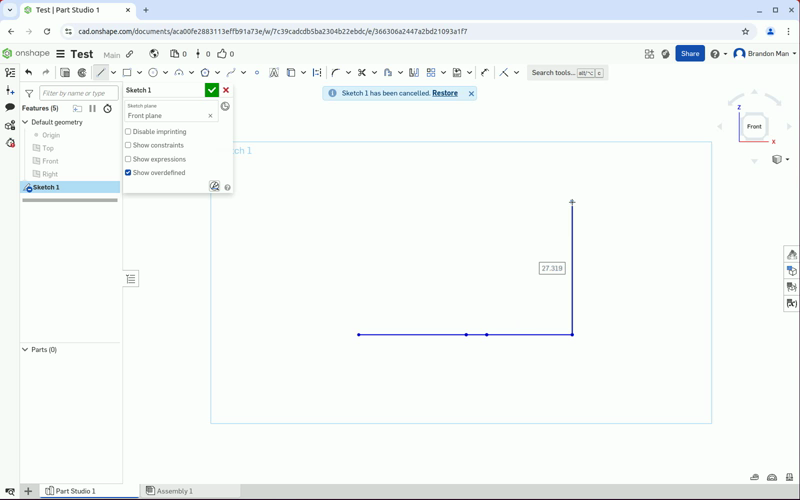
key_down(shift)
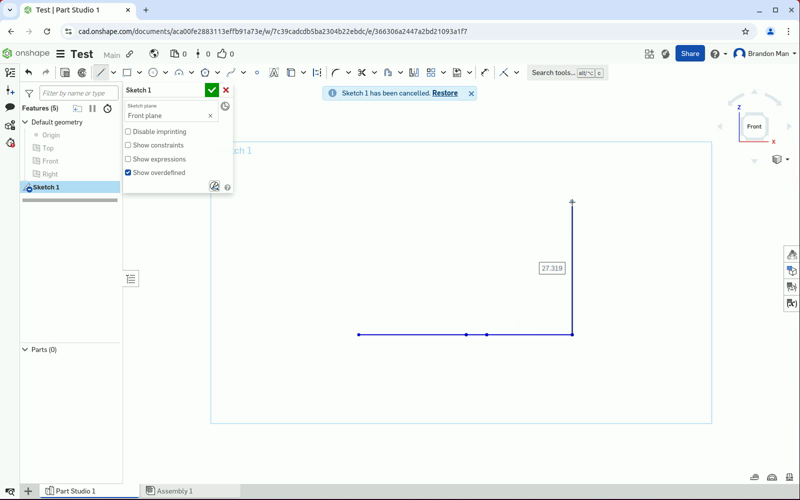
mouse_move(358, 201)
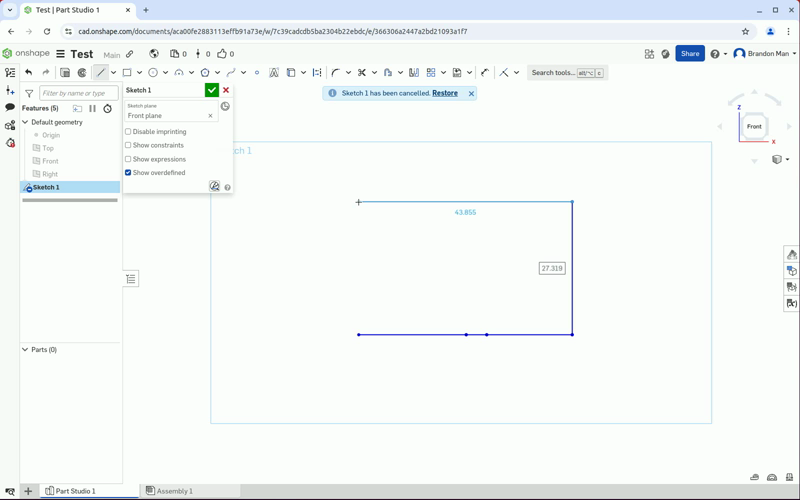
click(358, 201)
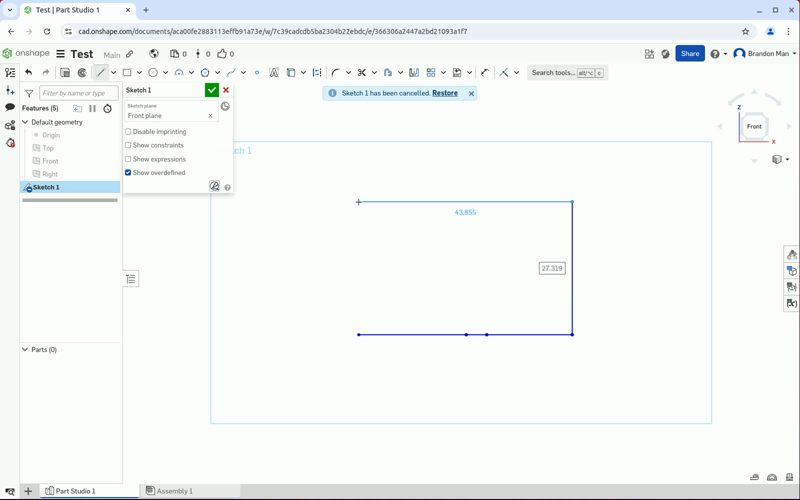
key_up(shift)
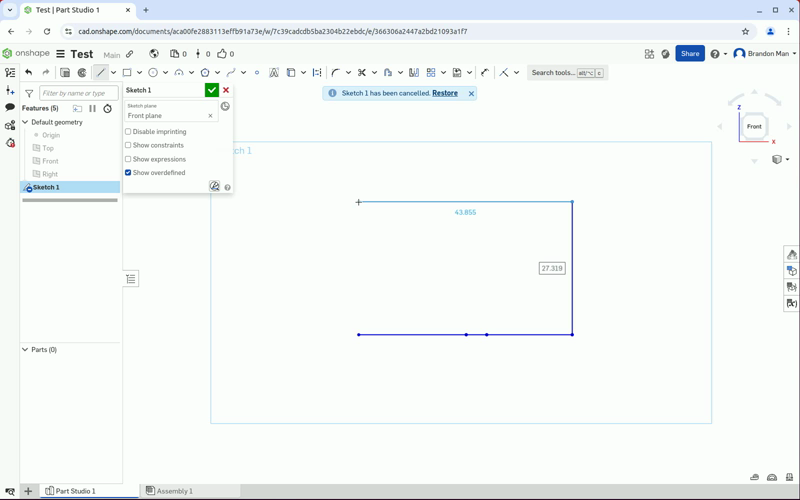
key_down(shift)
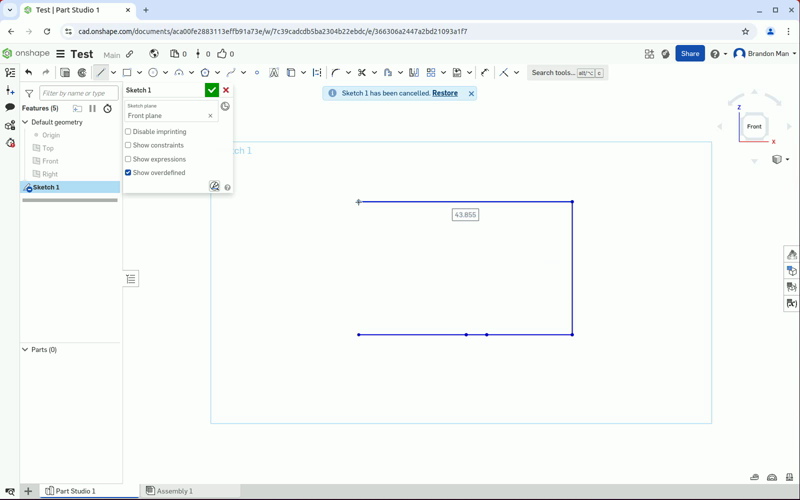
mouse_move(358, 334)
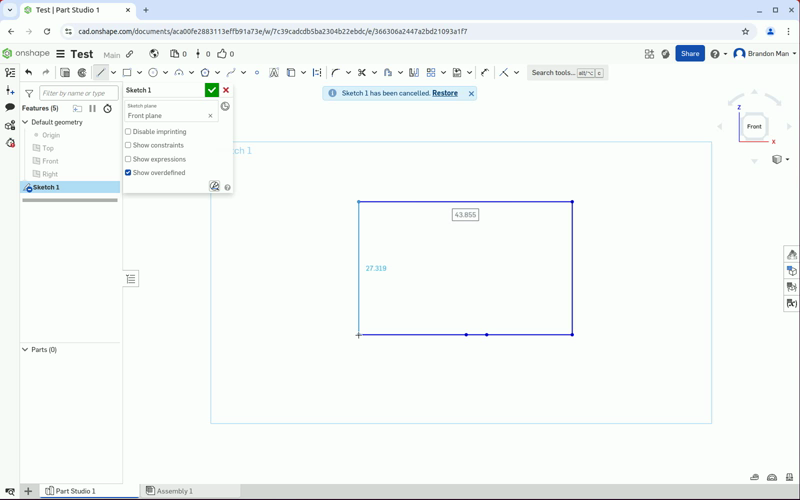
key_up(shift)
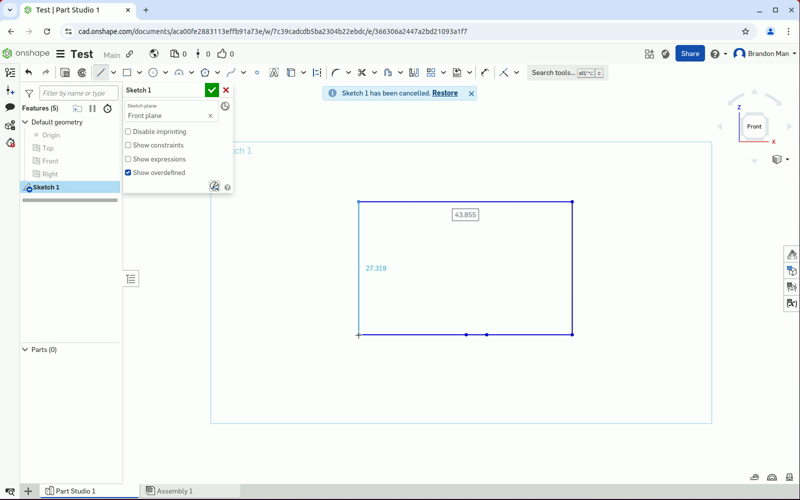
click(358, 334)
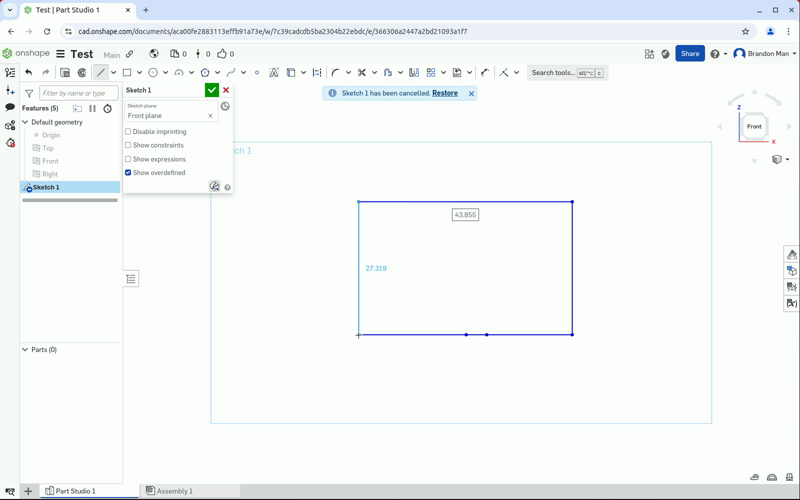
key(esc)
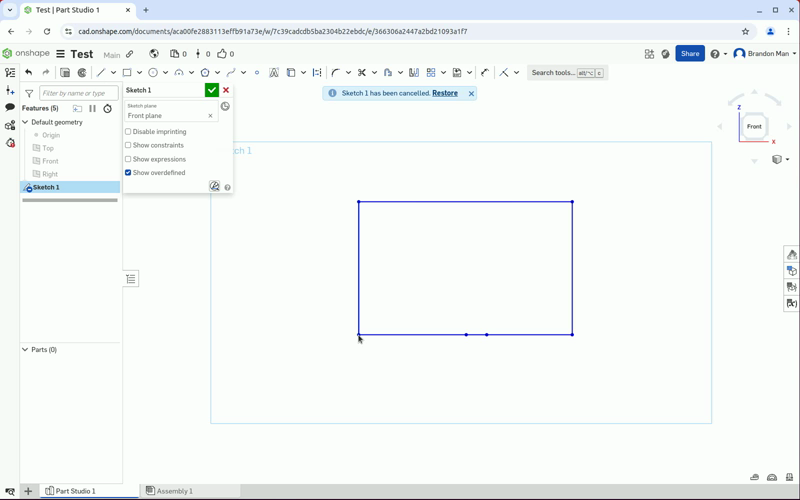
mouse_move(491, 261)
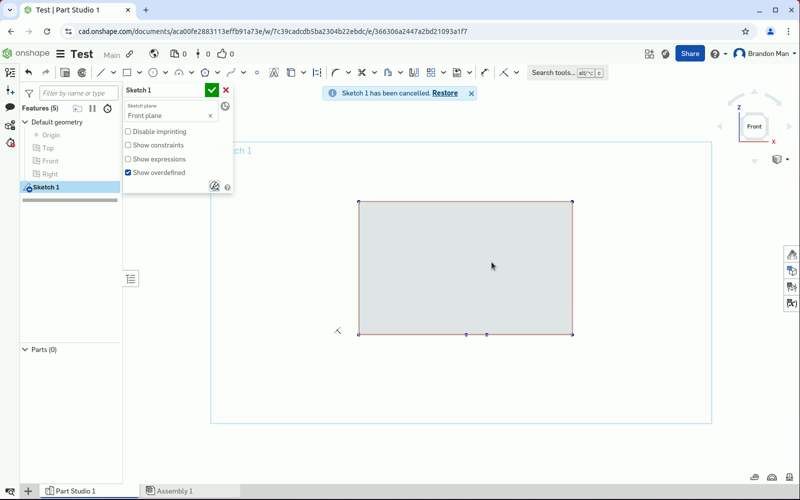
click(491, 261)
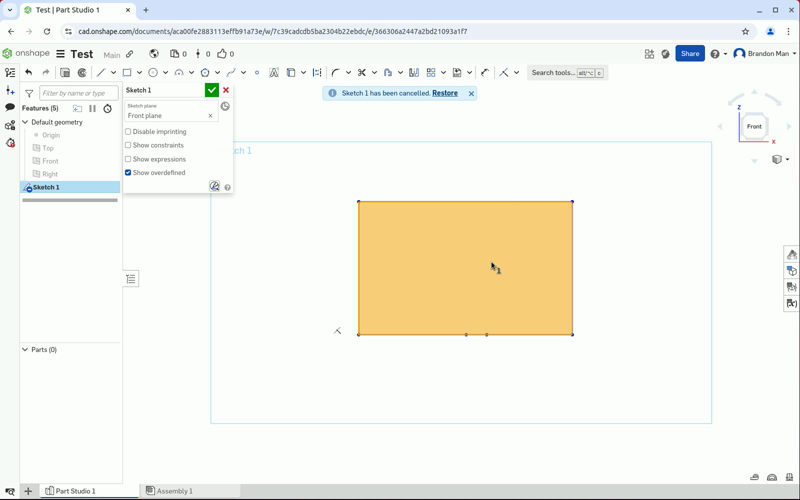
mouse_move(73, 352)
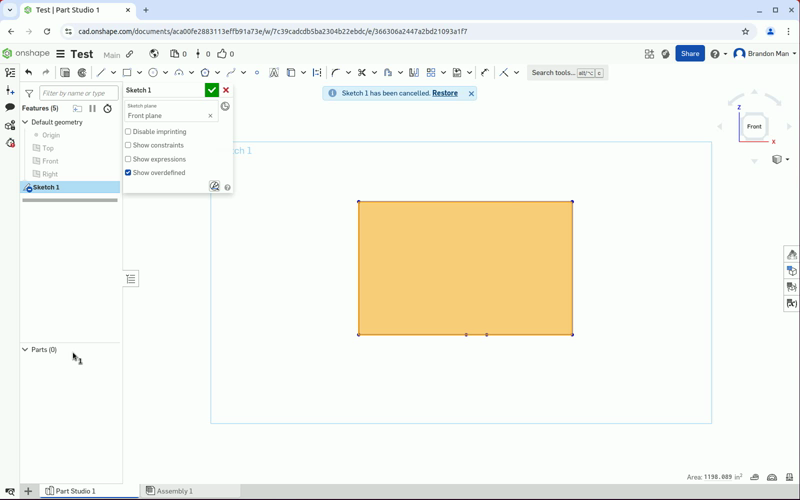
key(shift+y)
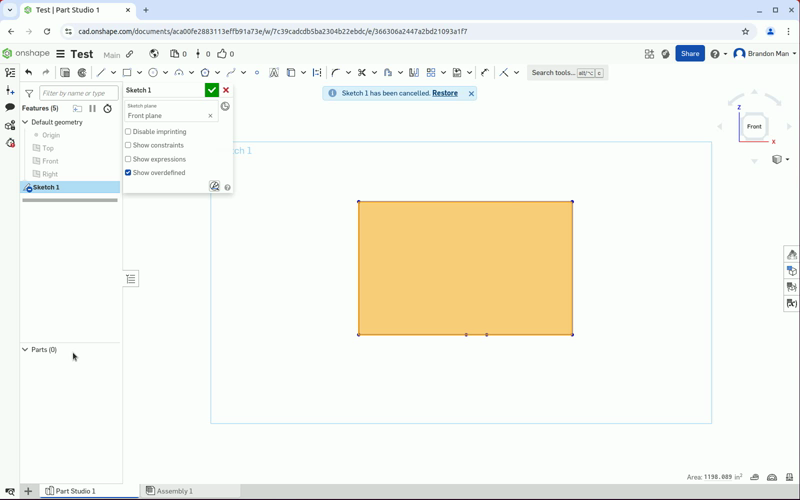
key(shift+e)
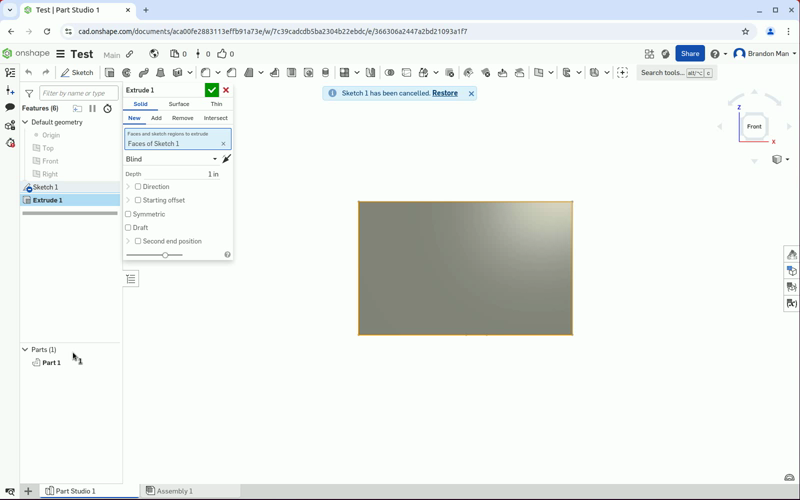
mouse_move(143, 106)
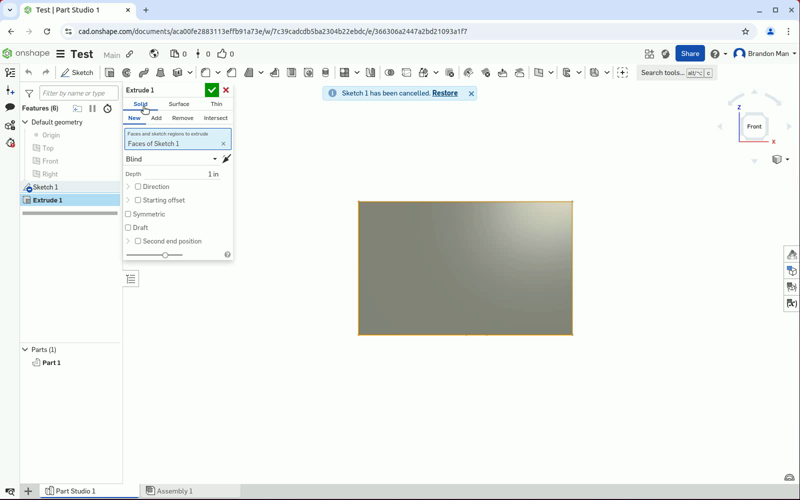
click(143, 106)
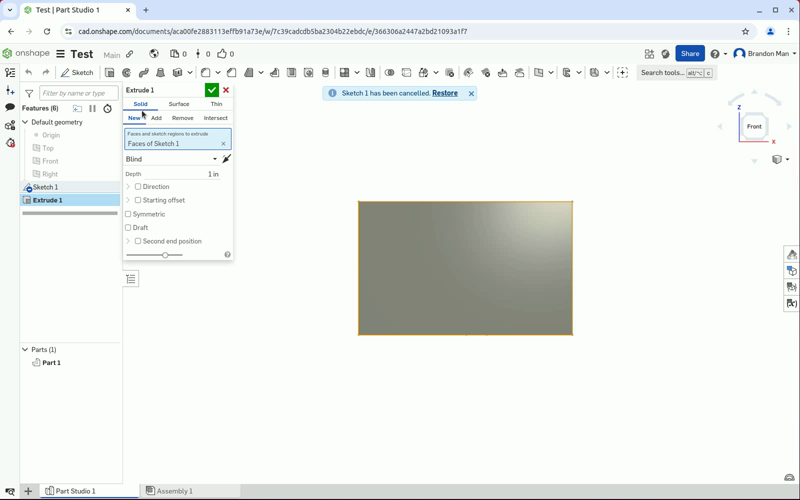
mouse_move(137, 120)
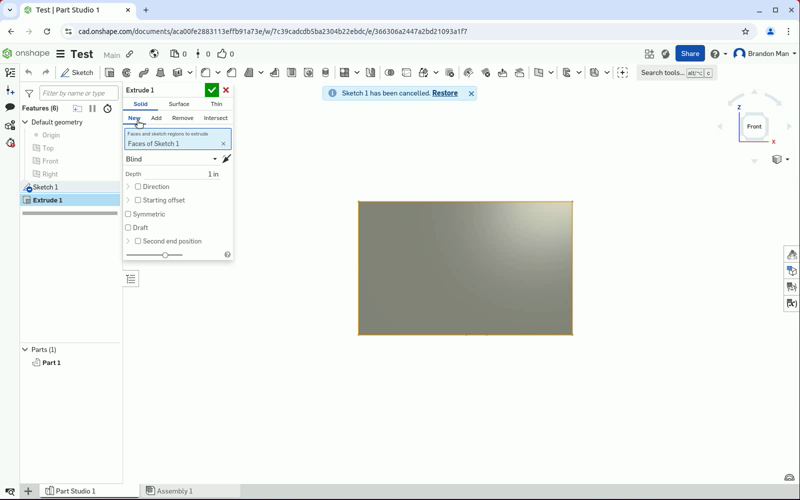
click(137, 120)
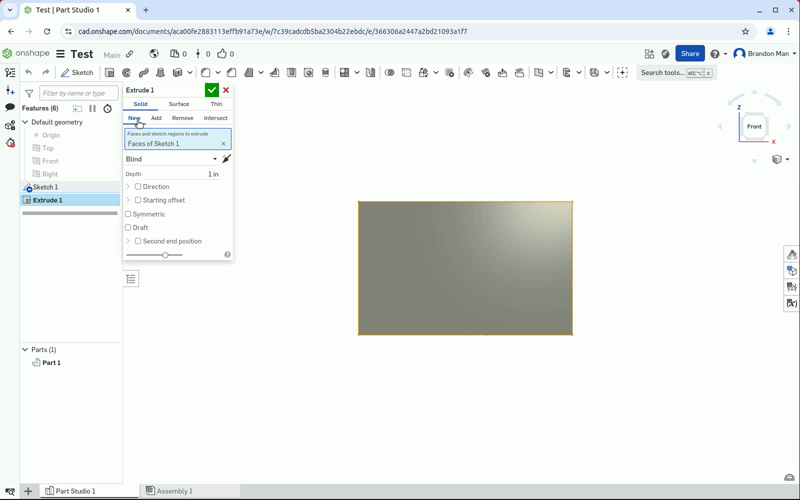
key(tab, 4)
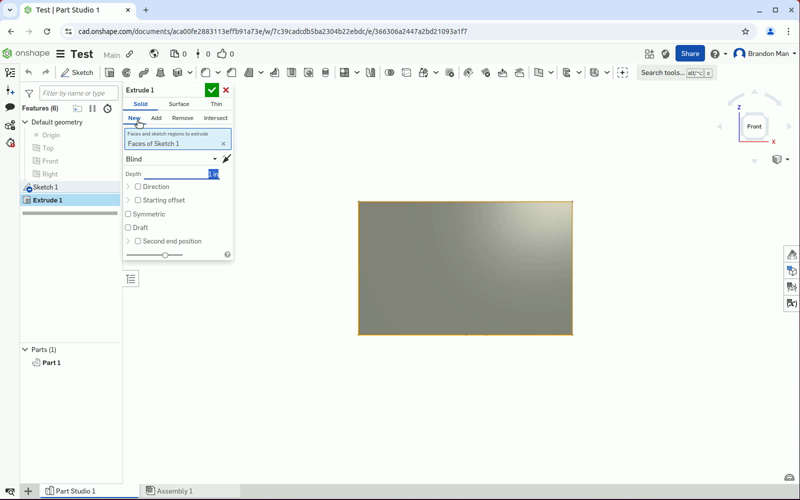
text(9.388)
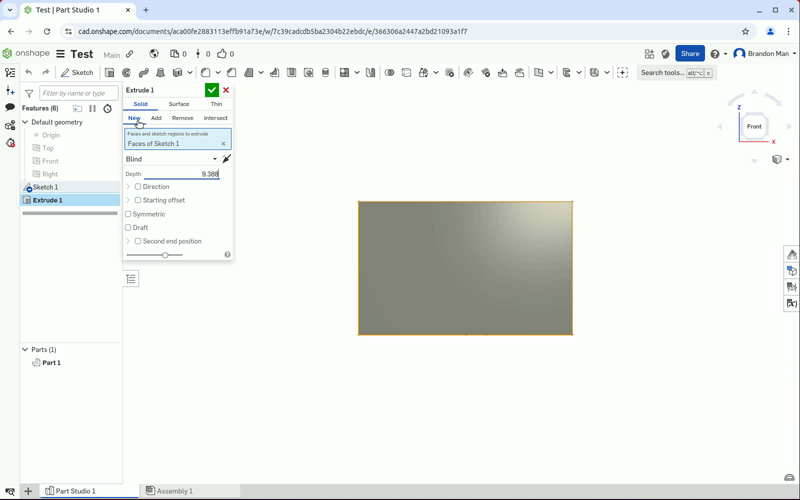
key(enter)
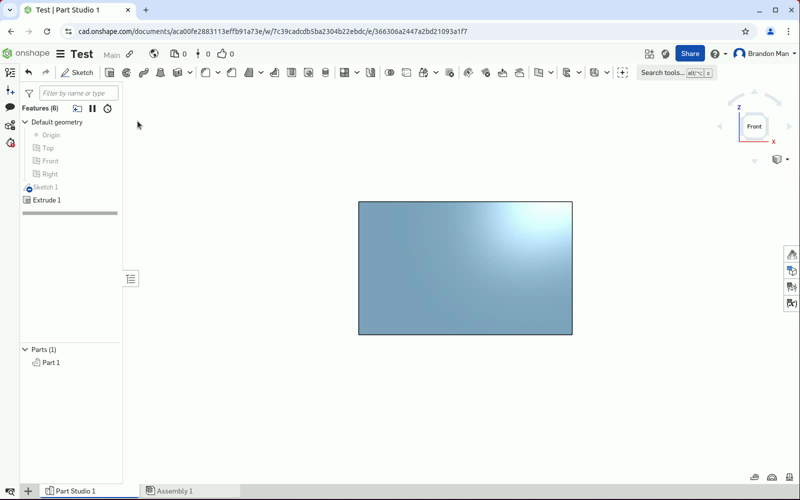
key(shift+h)
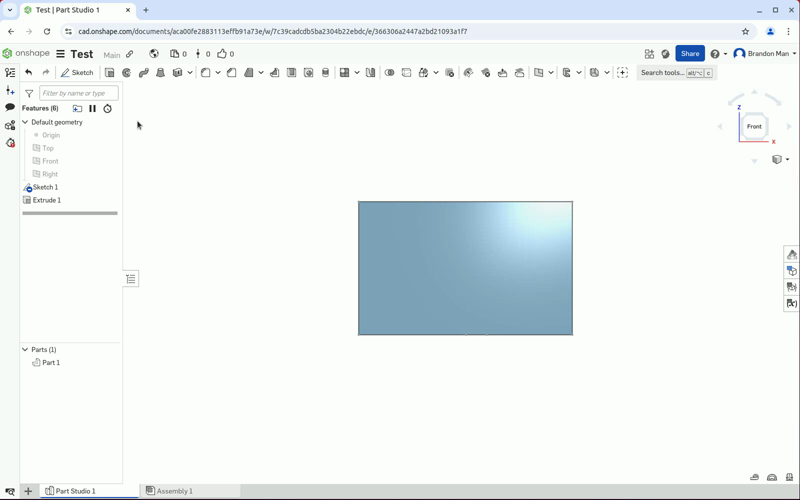
key(shift+h)
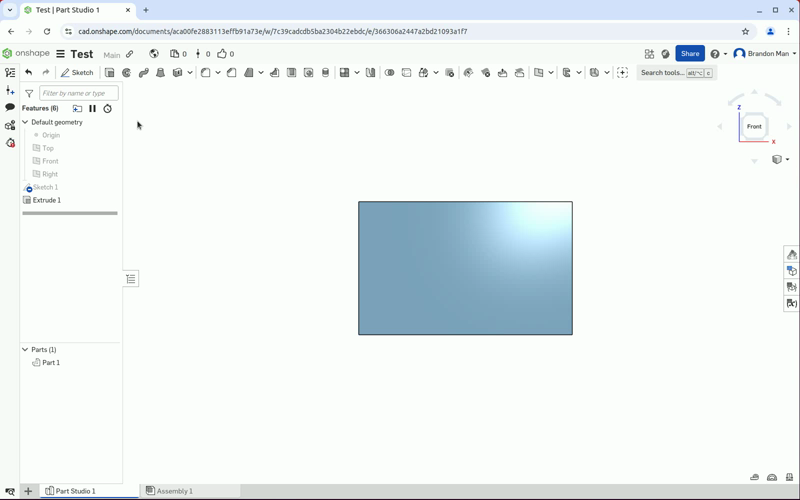
mouse_move(73, 189)
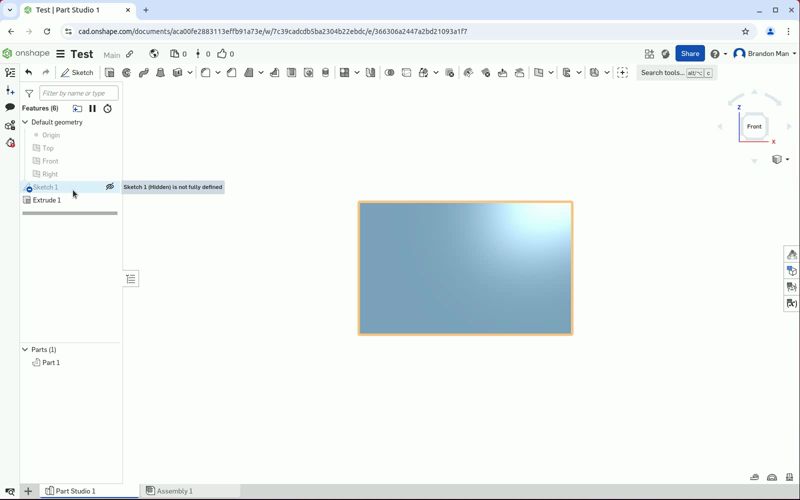
click(73, 189)
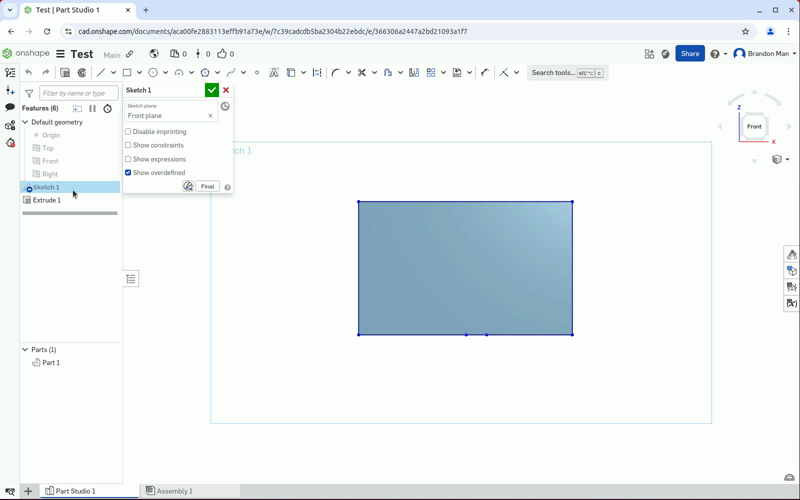
mouse_move(229, 92)
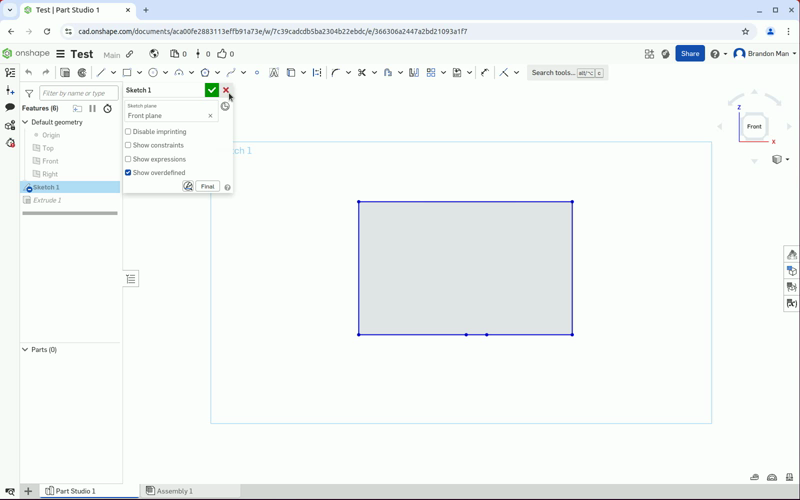
click(229, 92)
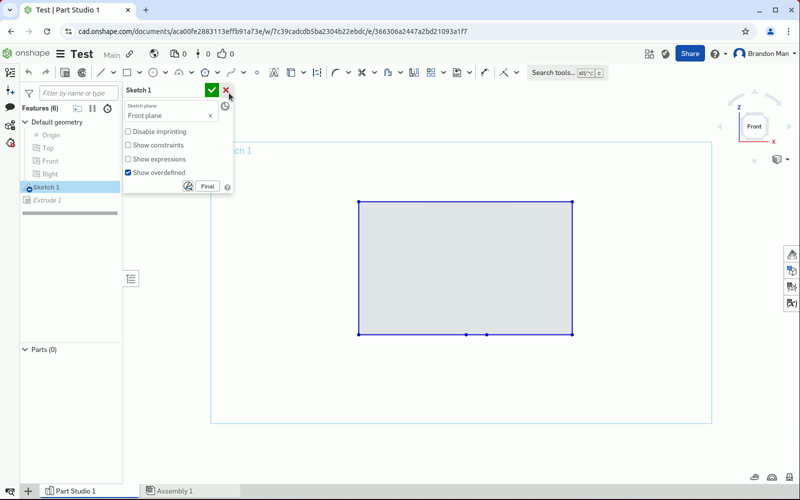
key(shift+s)
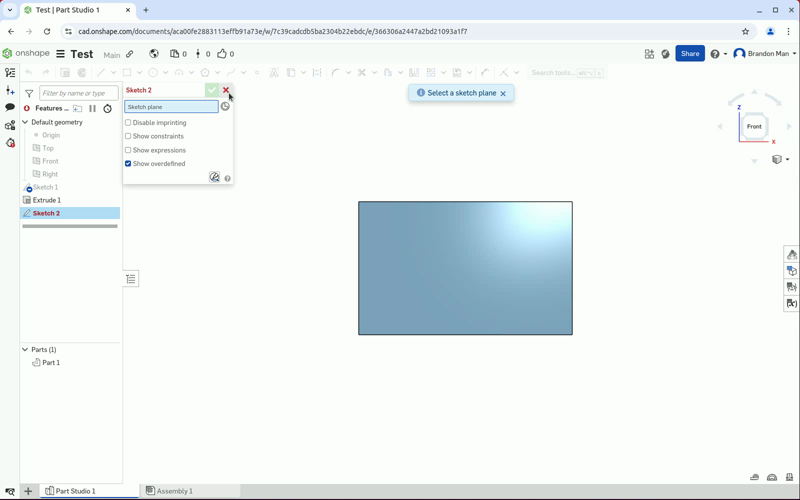
mouse_move(73, 163)
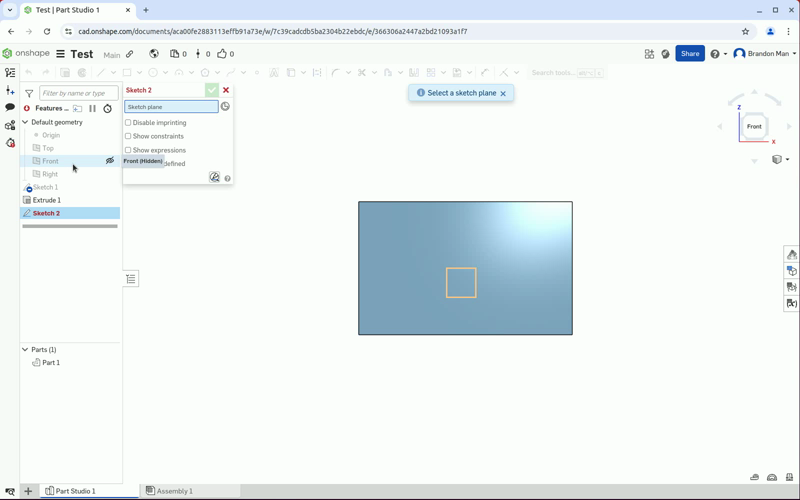
click(73, 163)
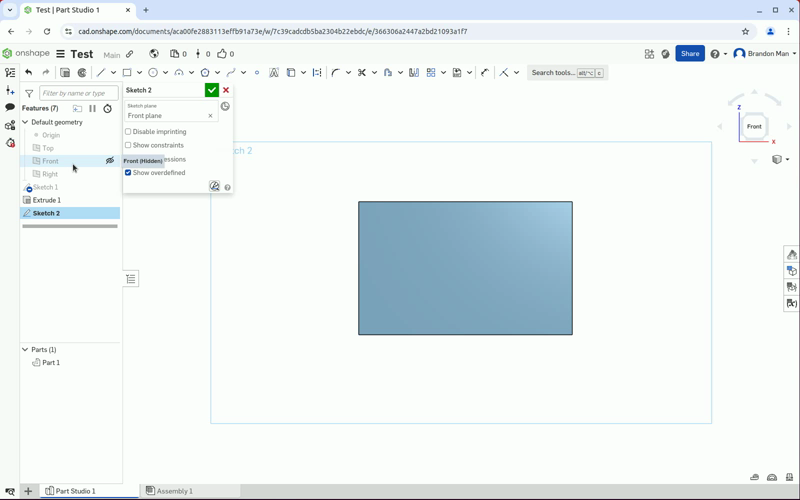
mouse_move(73, 352)
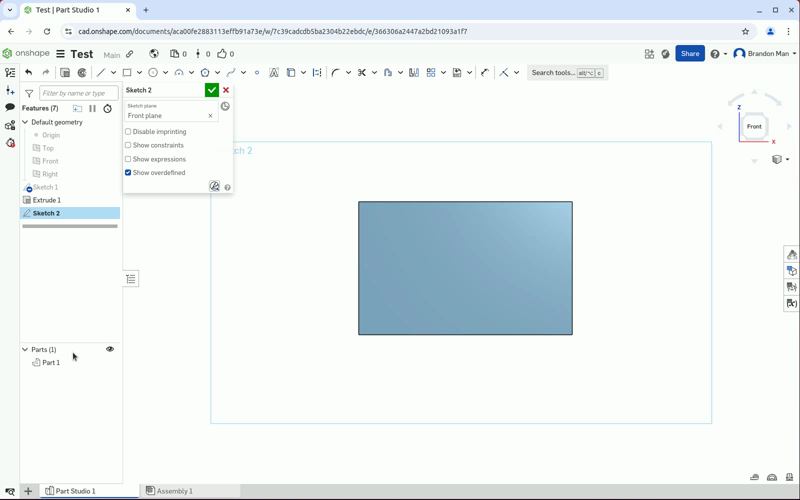
key(y)
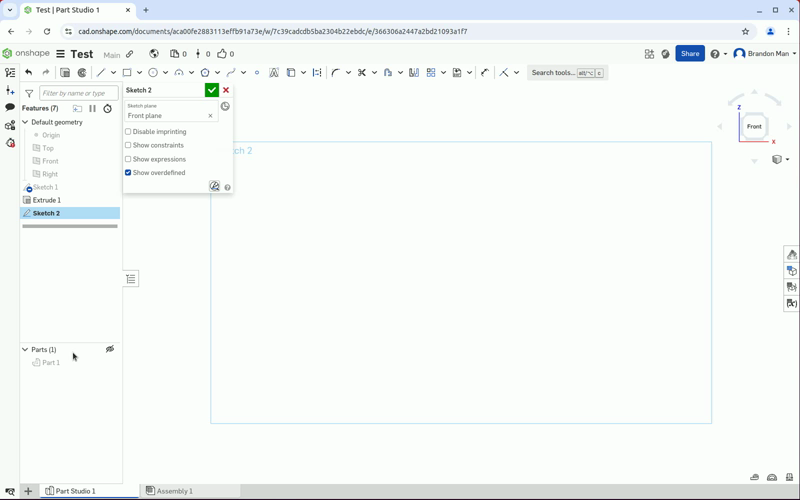
key(l)
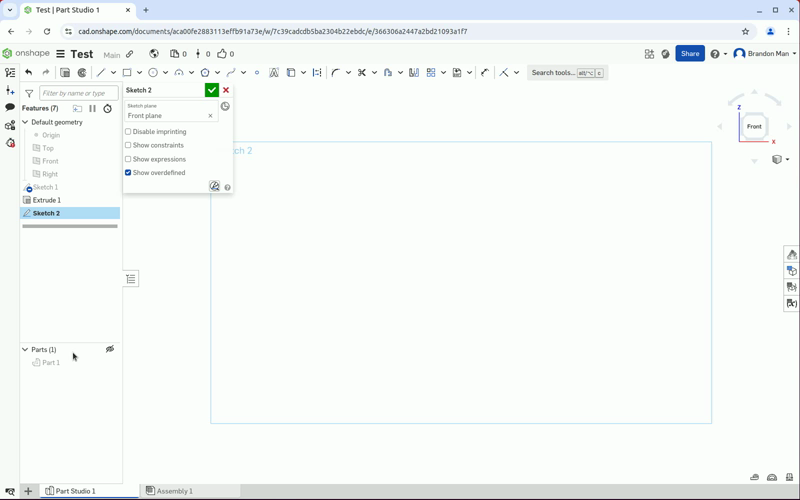
key_down(shift)
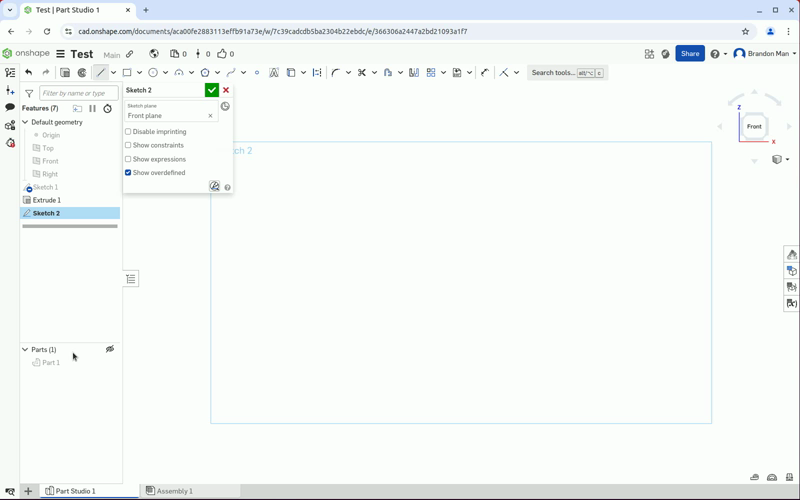
mouse_move(460, 232)
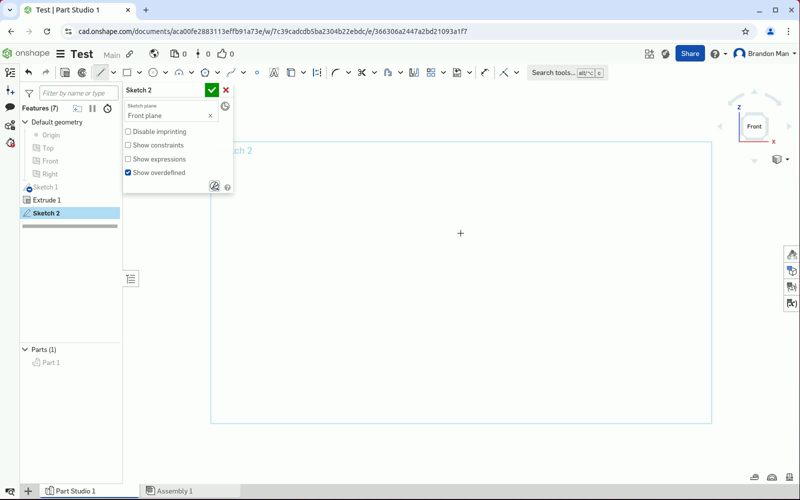
click(460, 232)
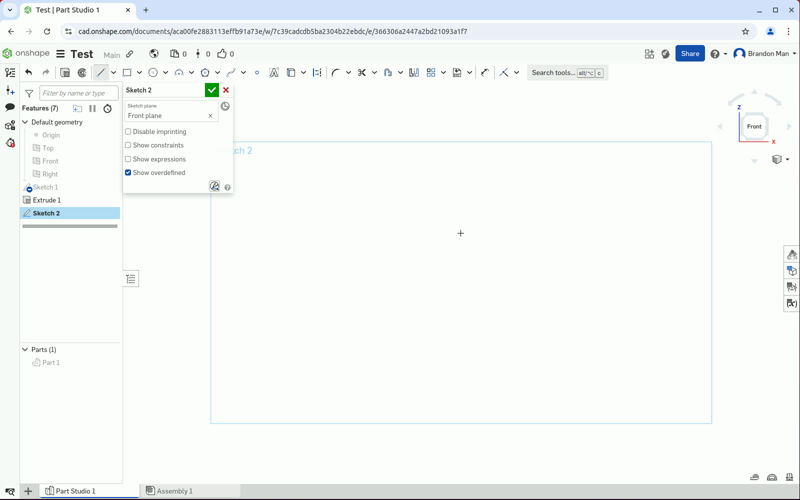
key_up(shift)
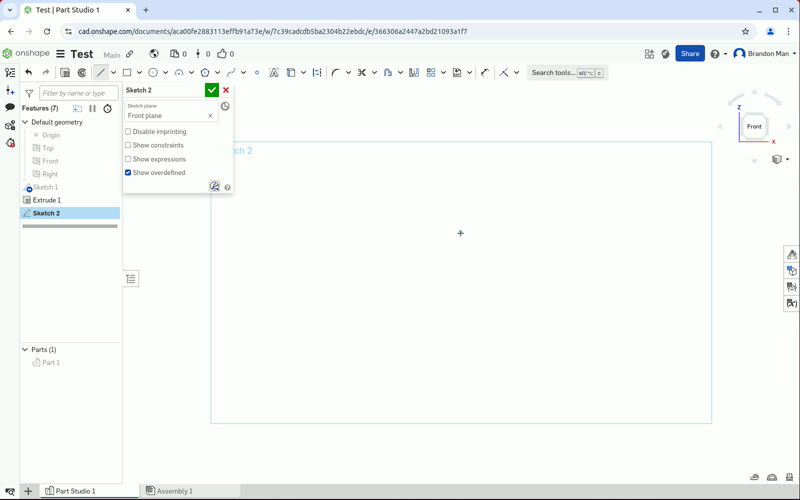
key_down(shift)
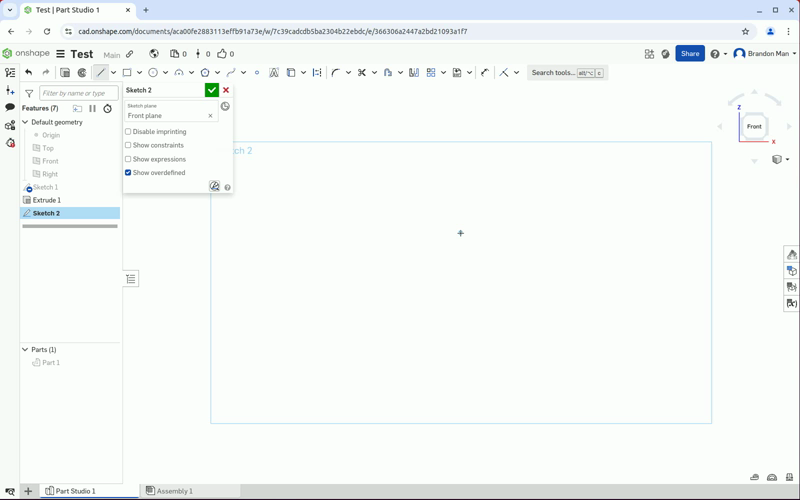
mouse_move(559, 232)
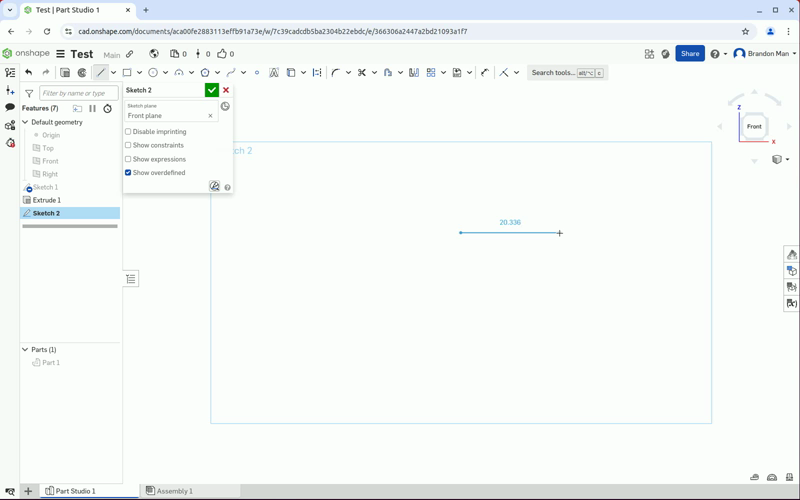
click(559, 232)
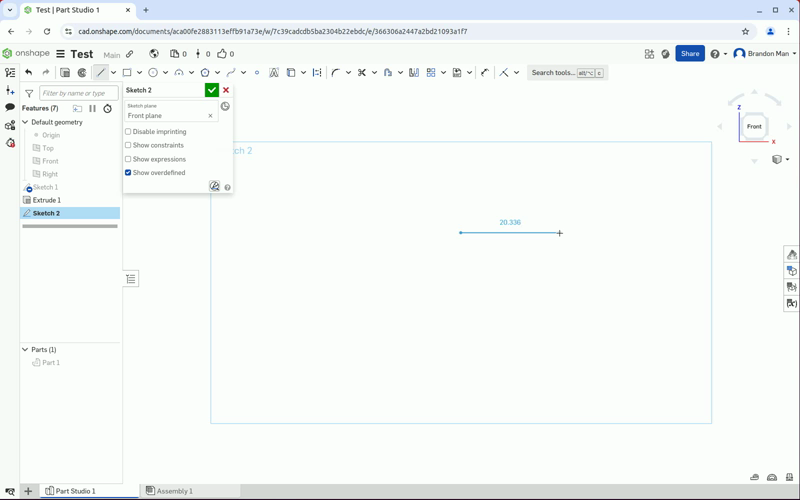
key_up(shift)
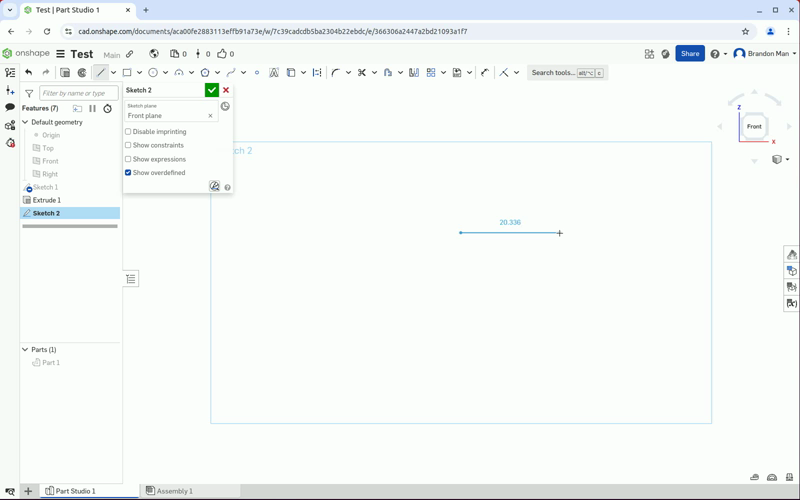
key_down(shift)
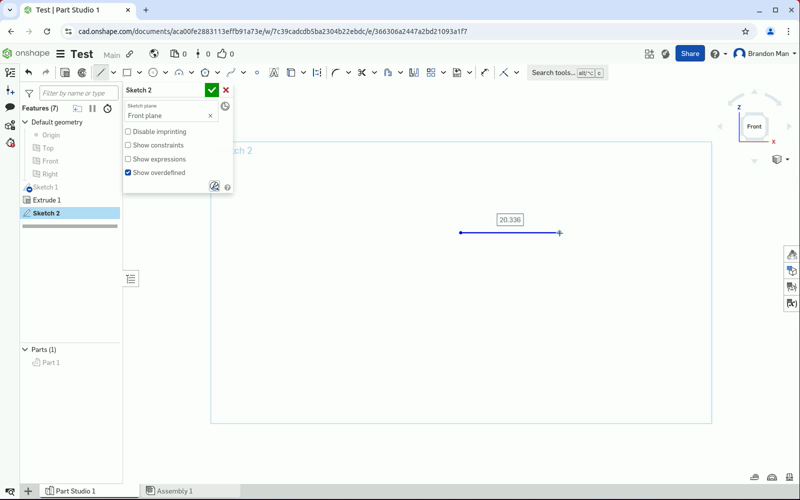
mouse_move(589, 232)
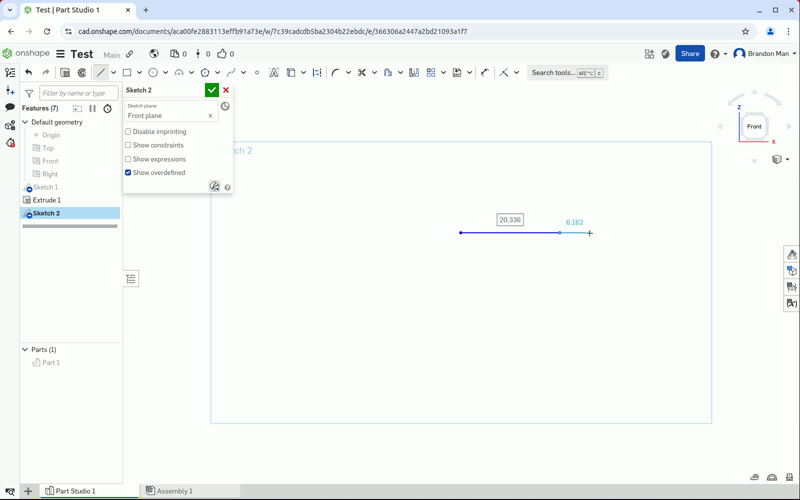
mouse_move(559, 216)
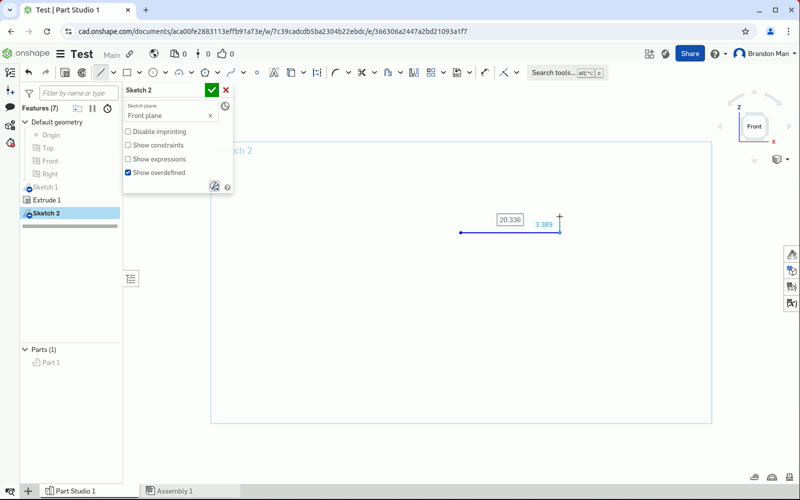
click(559, 216)
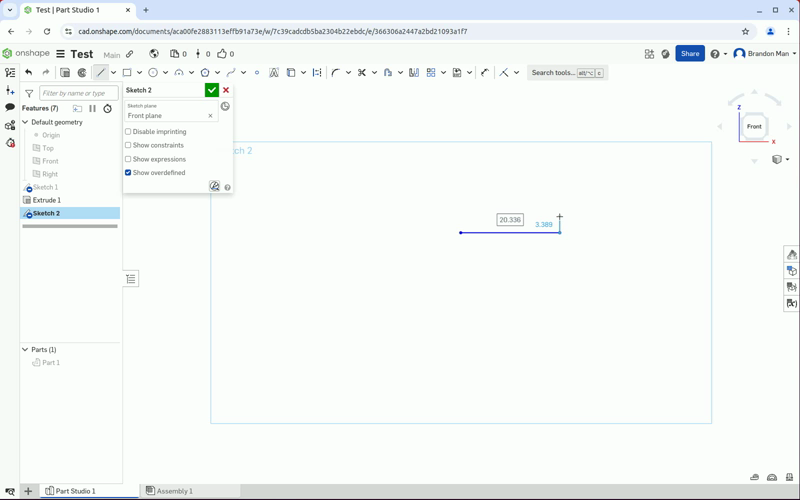
key_up(shift)
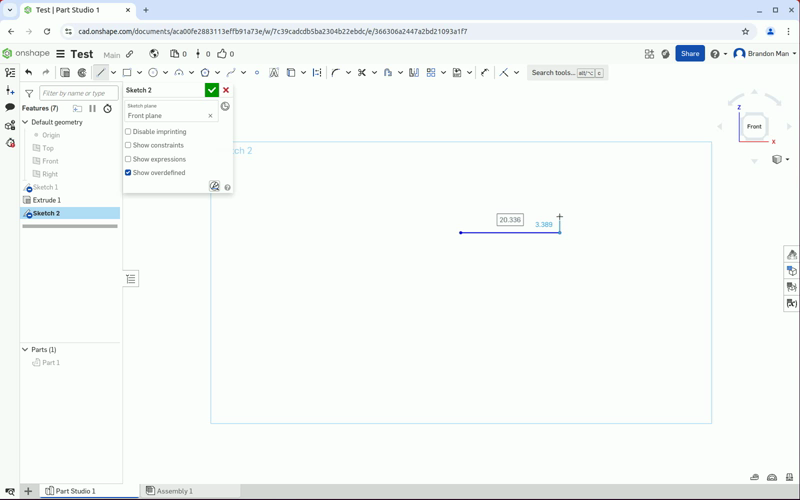
key_down(shift)
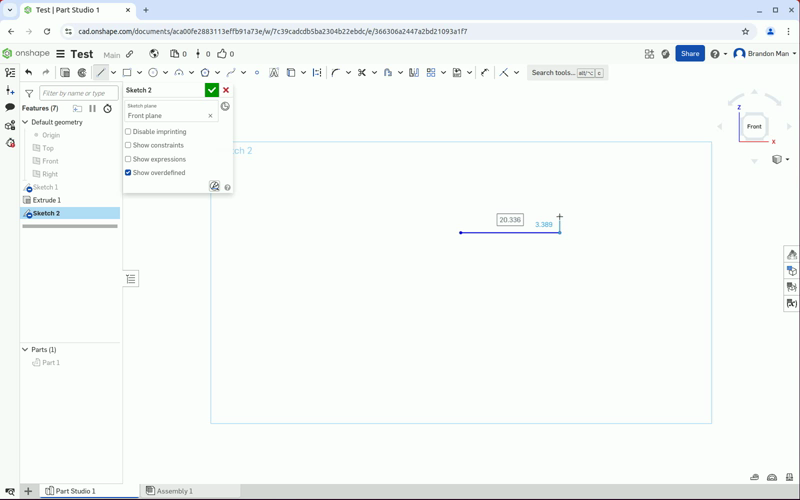
mouse_move(460, 216)
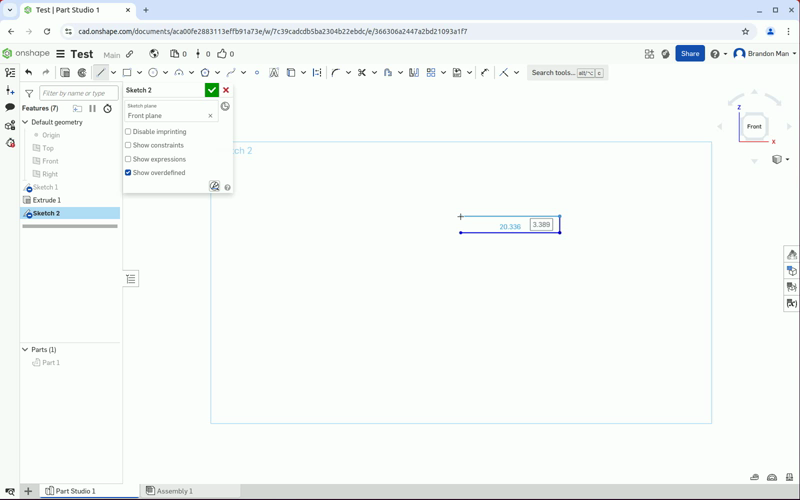
click(460, 216)
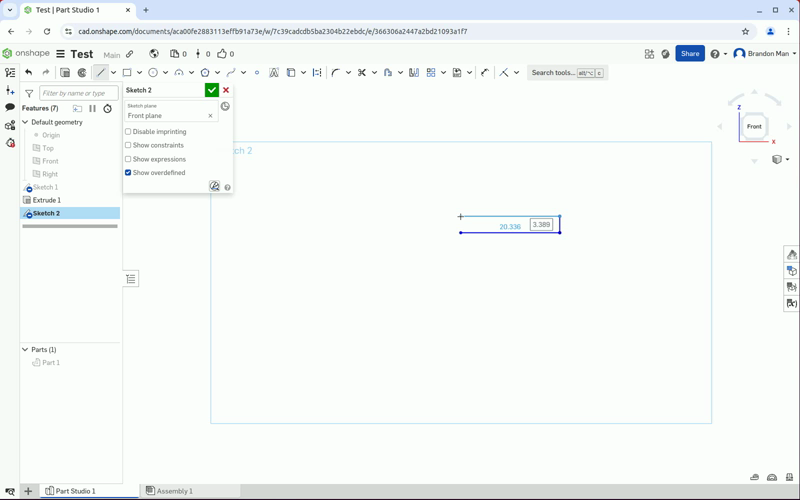
key_up(shift)
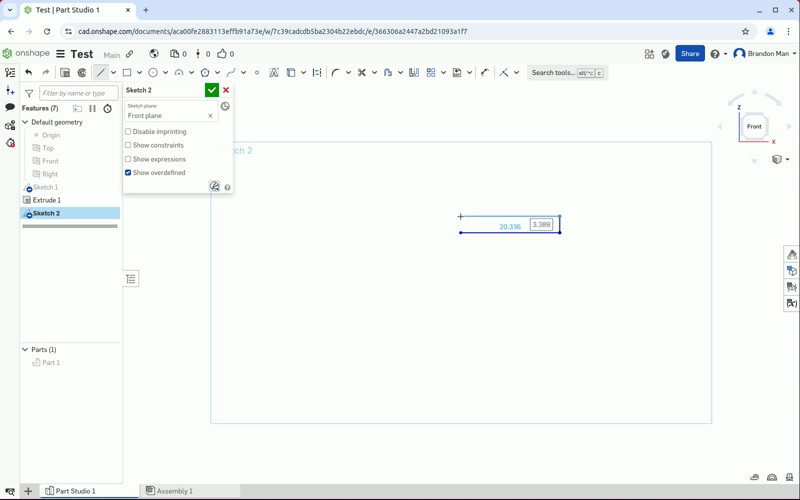
mouse_move(490, 216)
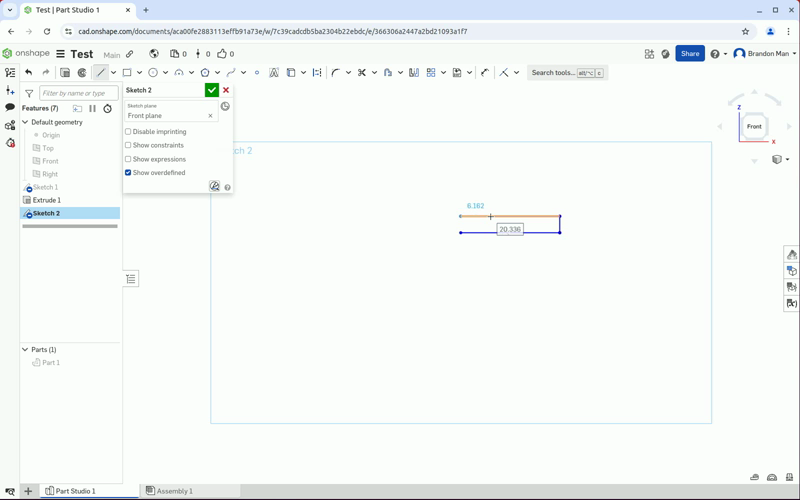
key_down(shift)
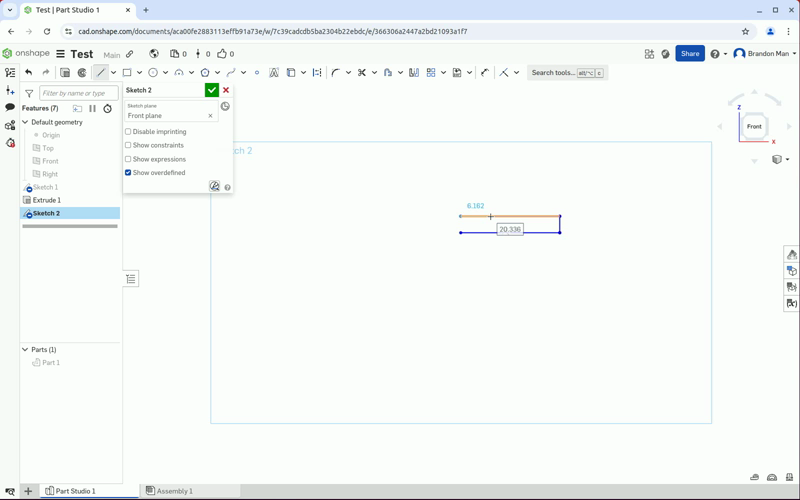
mouse_move(460, 232)
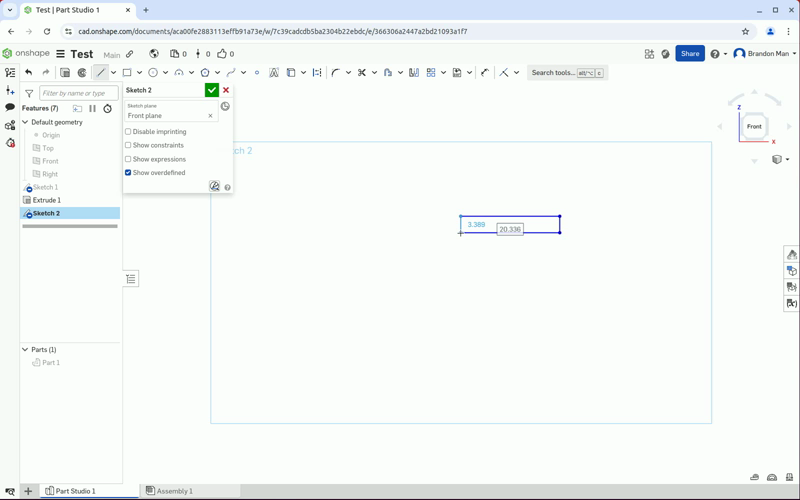
key_up(shift)
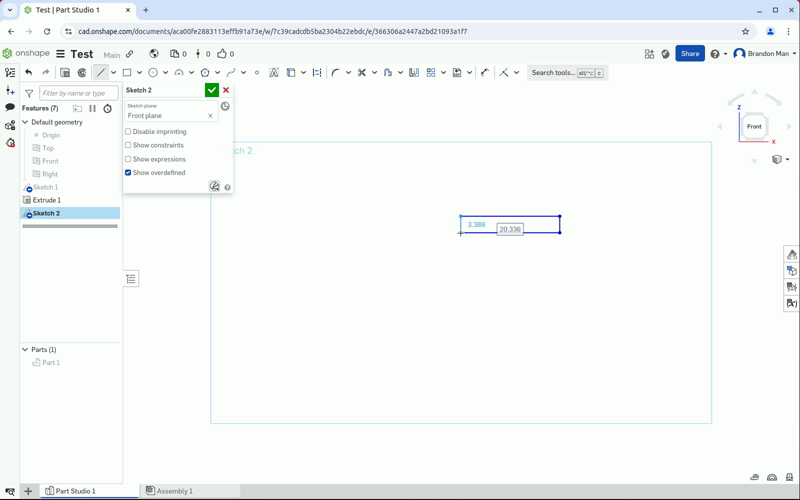
click(460, 232)
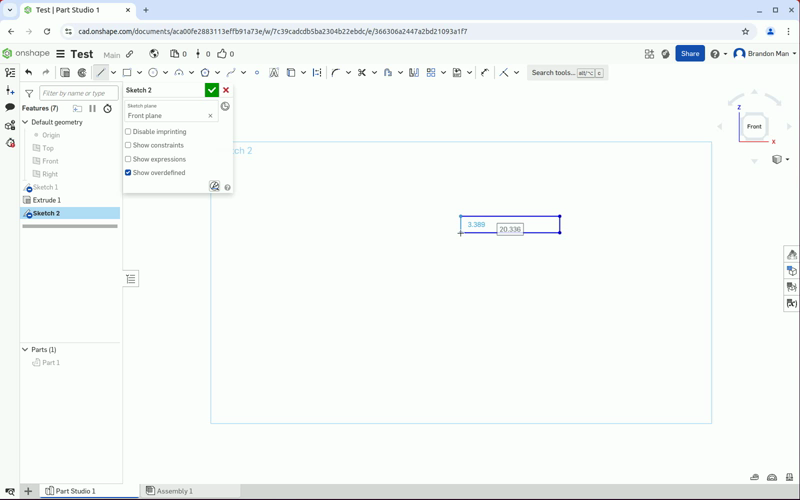
key(esc)
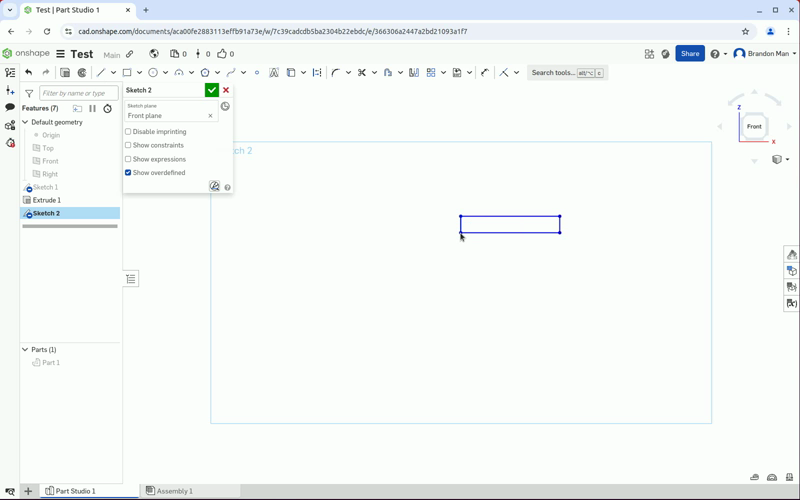
mouse_move(490, 228)
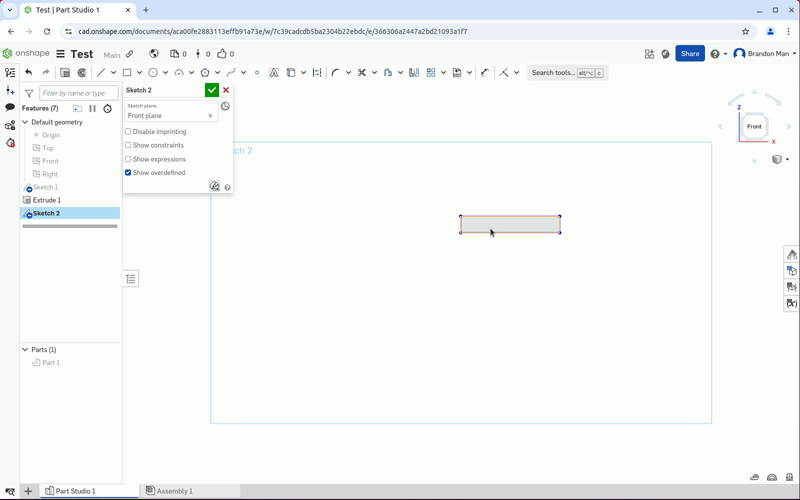
scroll(6)
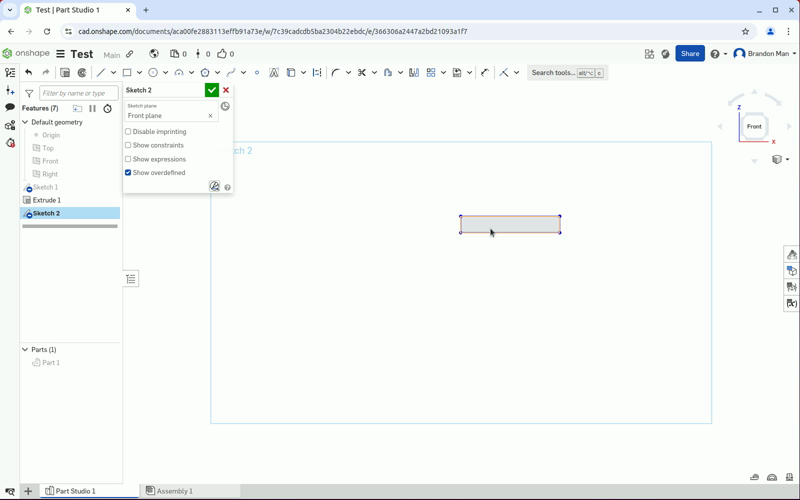
scroll(6)
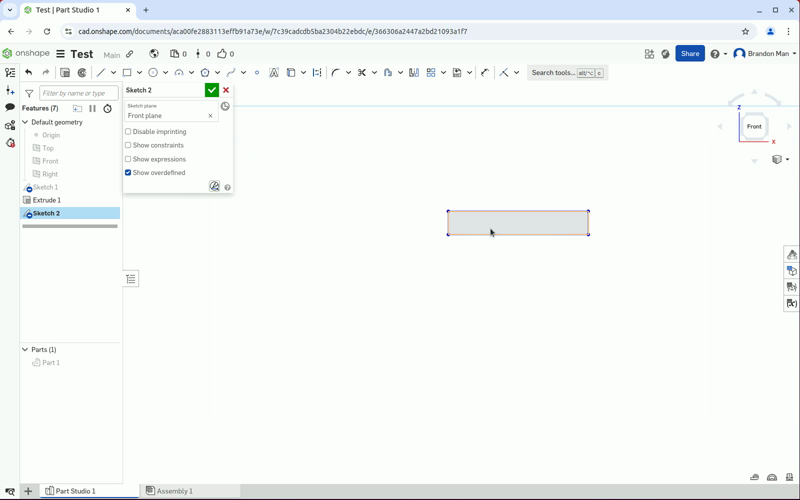
scroll(6)
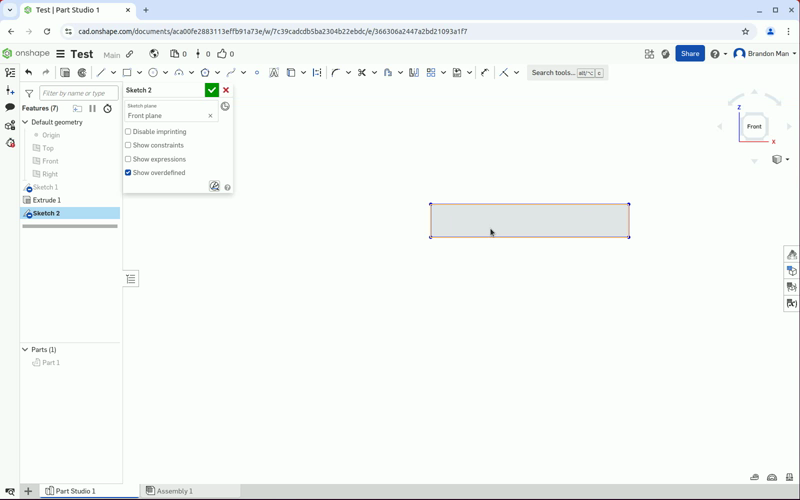
scroll(6)
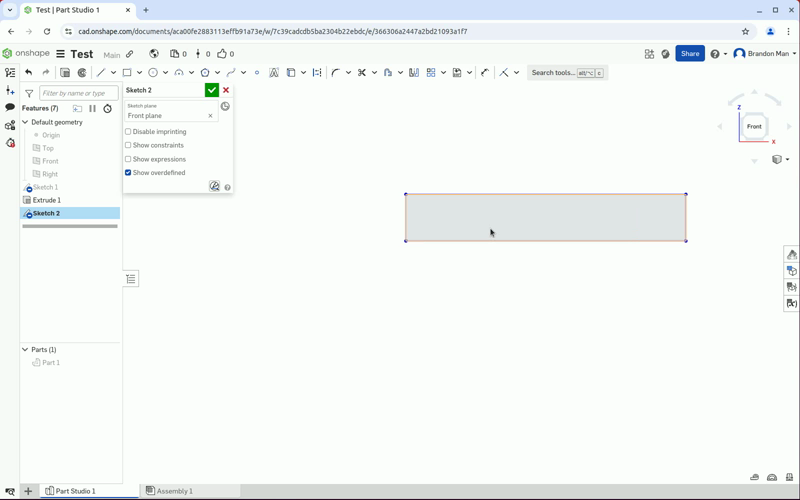
scroll(6)
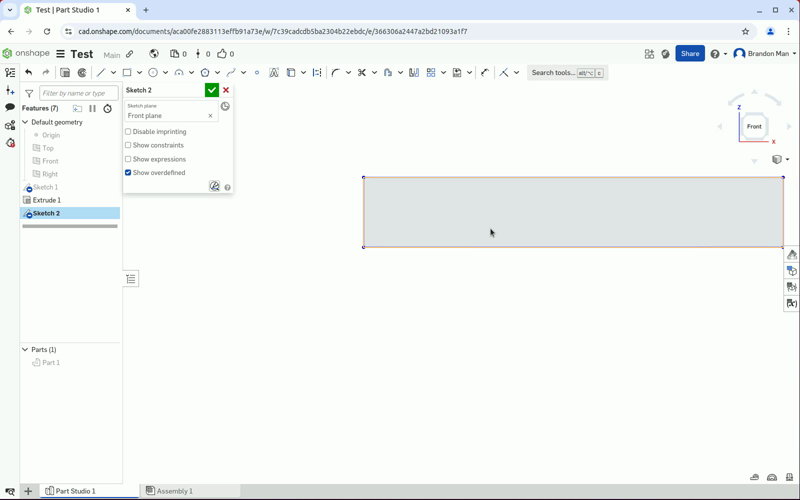
scroll(6)
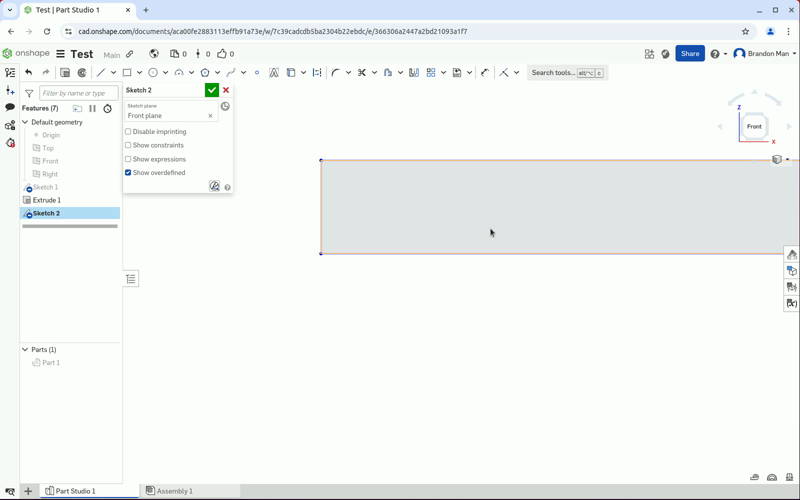
scroll(6)
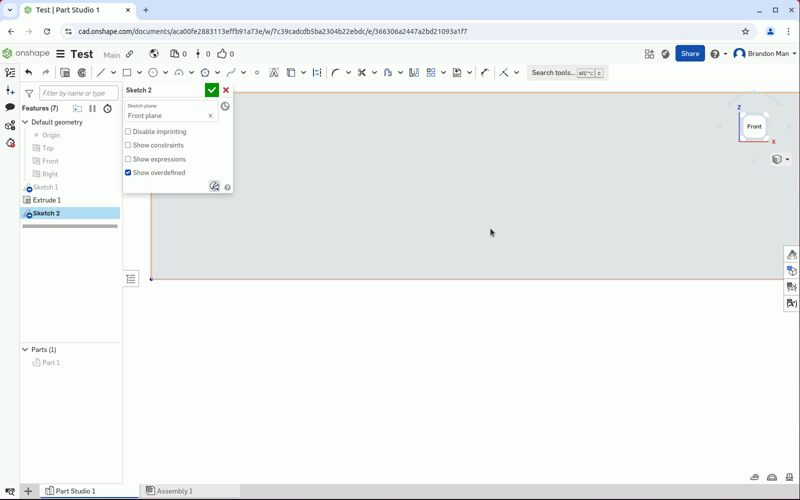
click(490, 228)
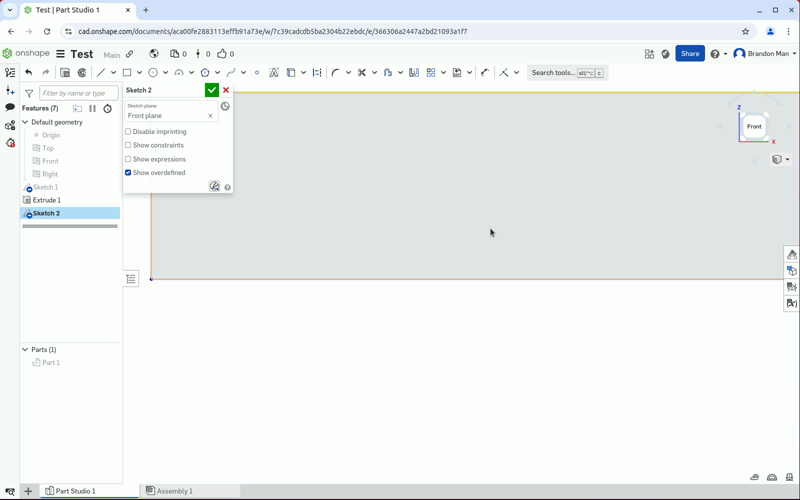
scroll(-6)
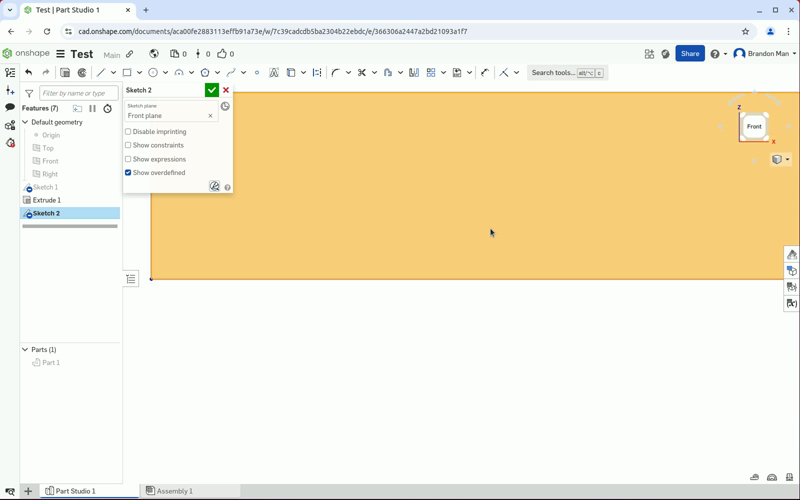
scroll(-6)
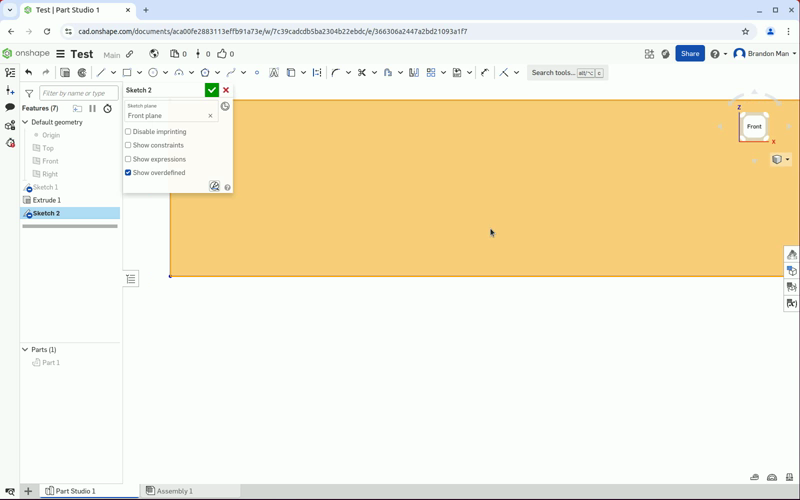
scroll(-6)
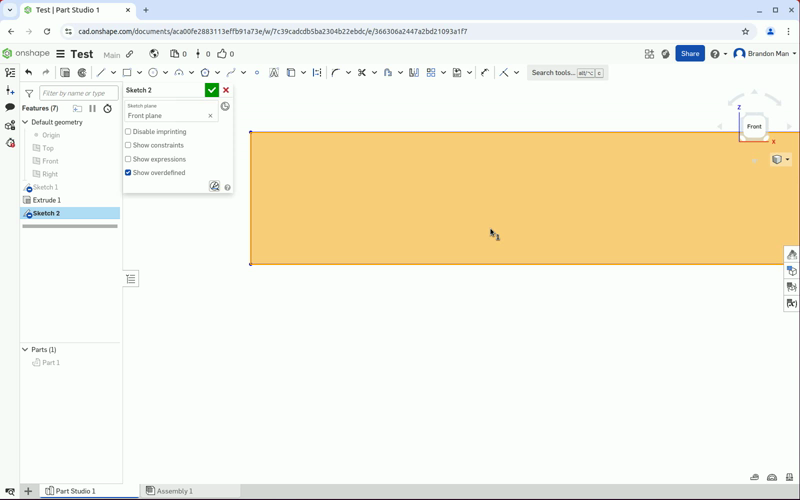
scroll(-6)
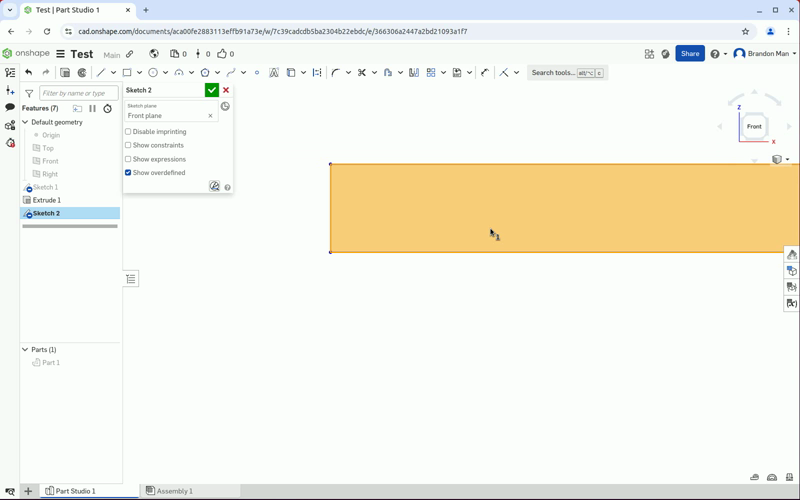
scroll(-6)
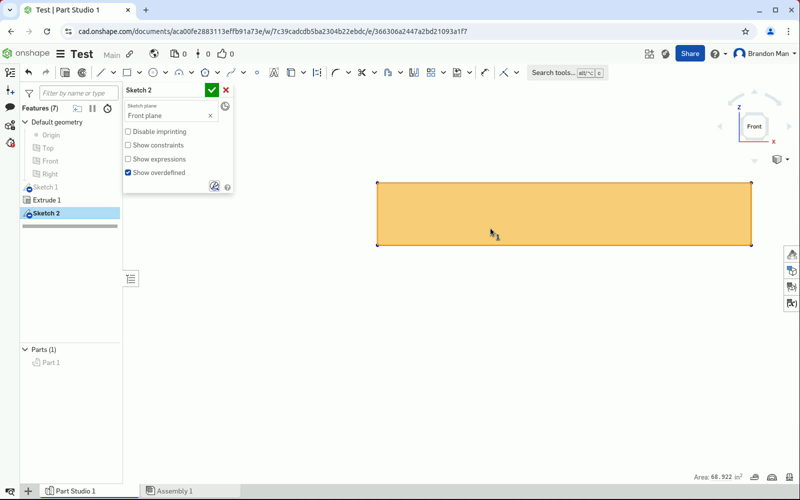
scroll(-6)
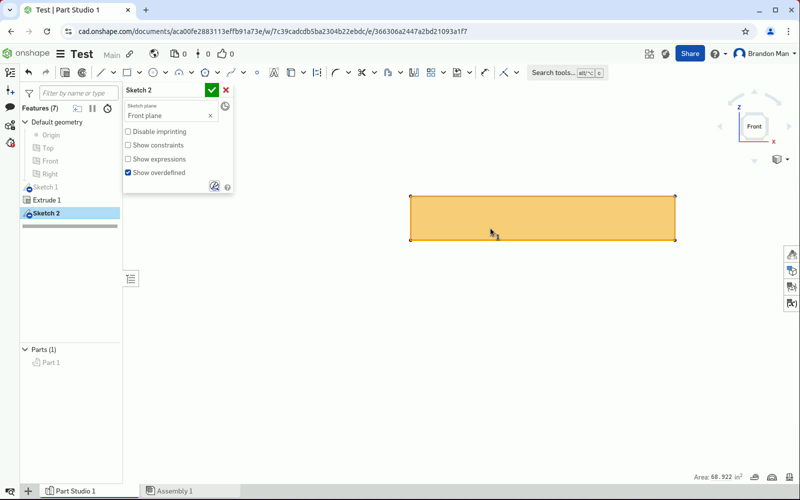
scroll(-6)
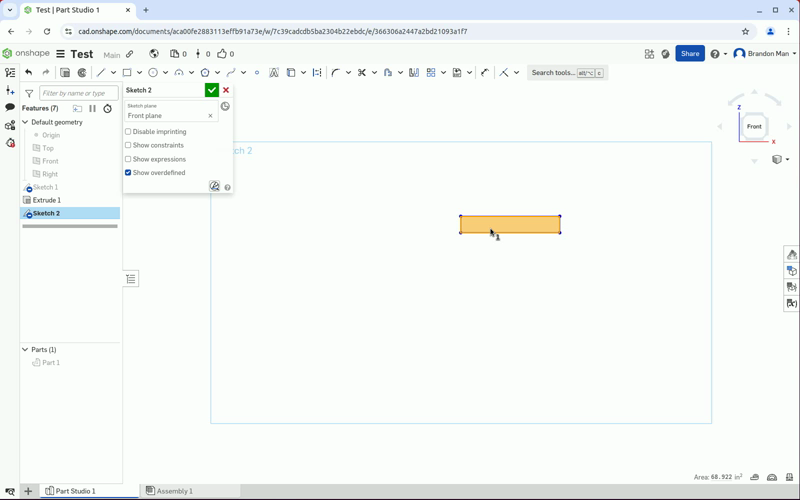
mouse_move(73, 352)
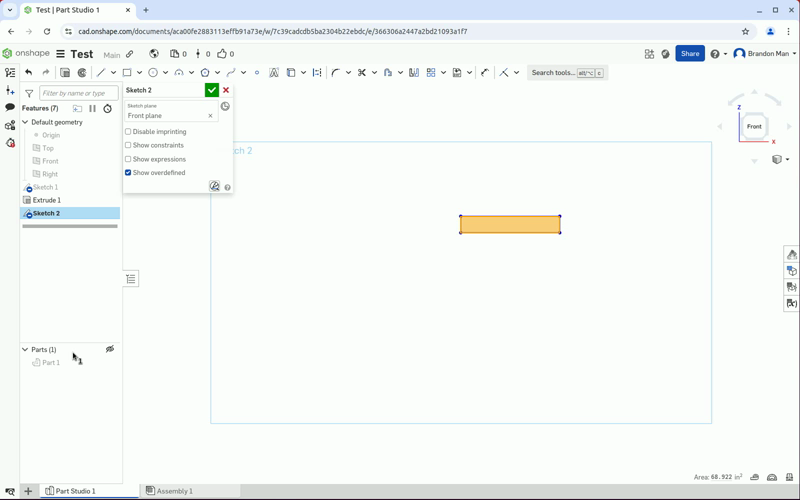
key(shift+y)
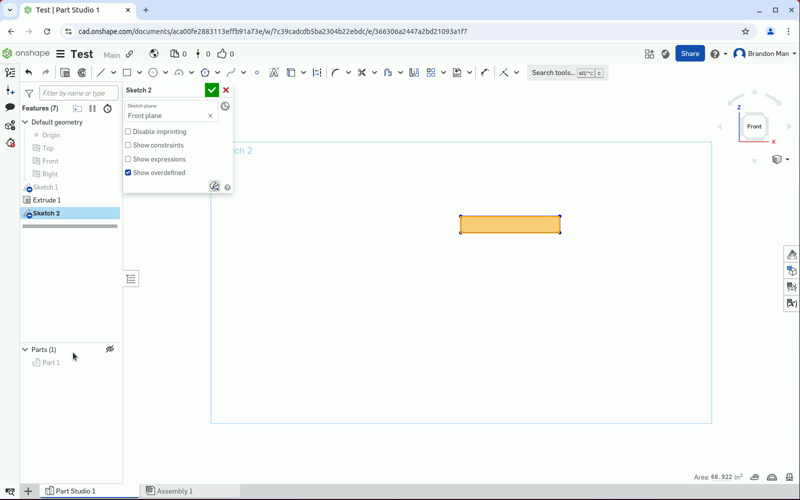
key(shift+e)
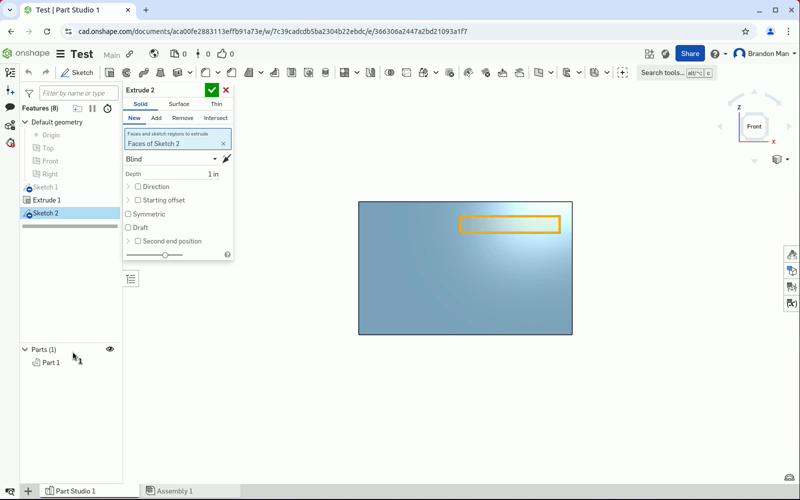
mouse_move(143, 106)
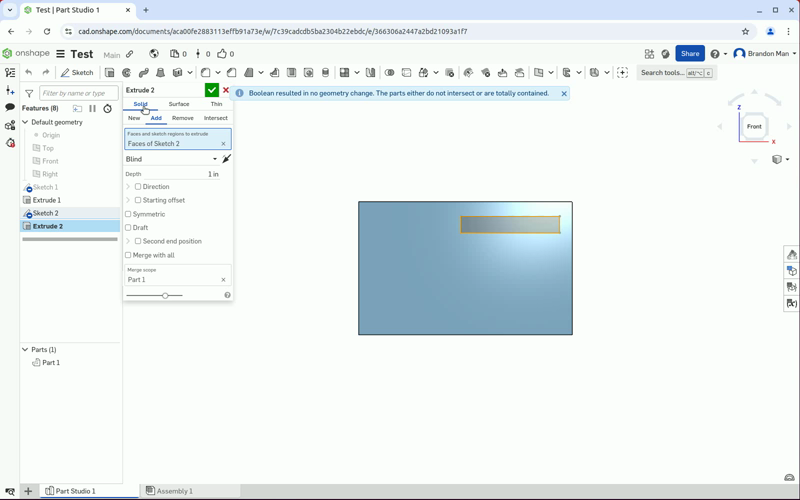
click(143, 106)
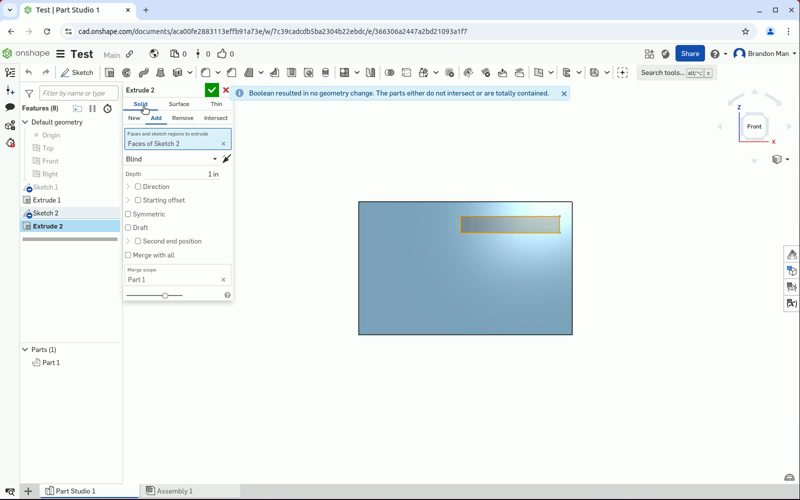
mouse_move(137, 120)
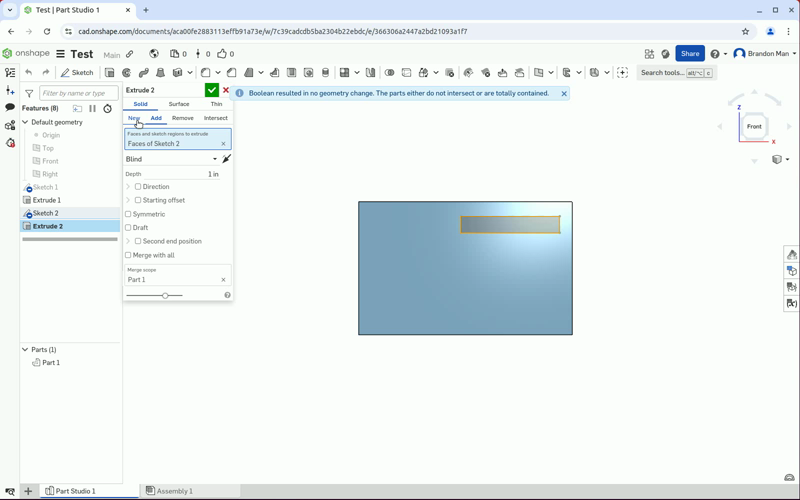
click(137, 120)
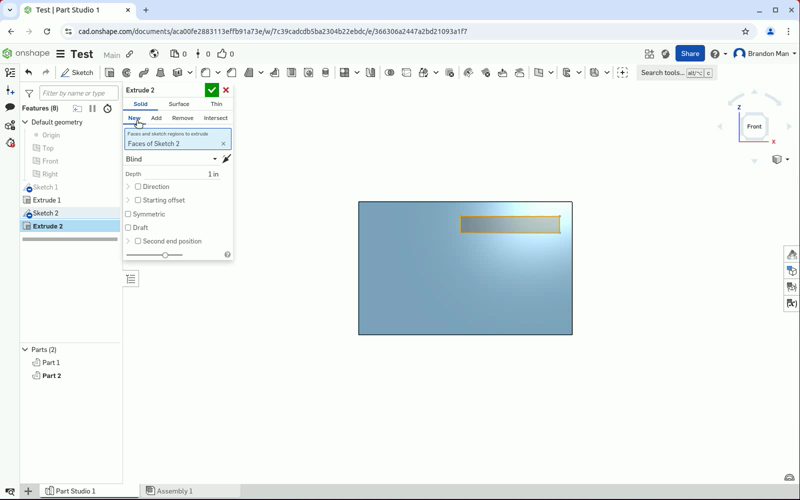
key(tab, 4)
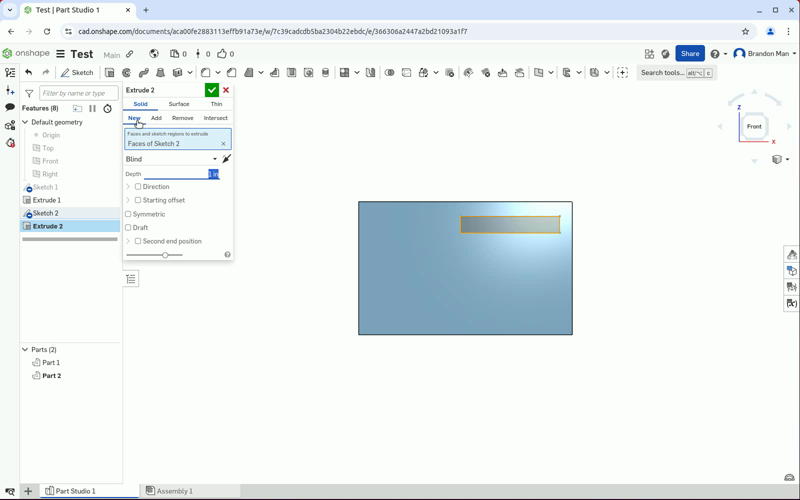
text(9.388)
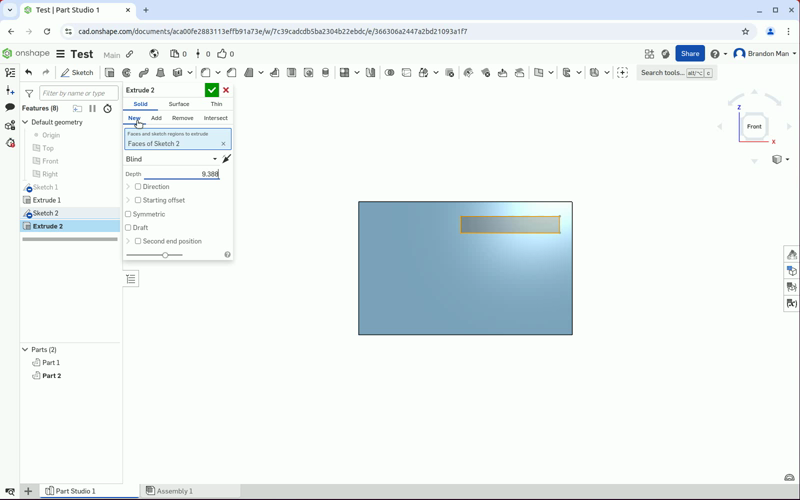
key(enter)
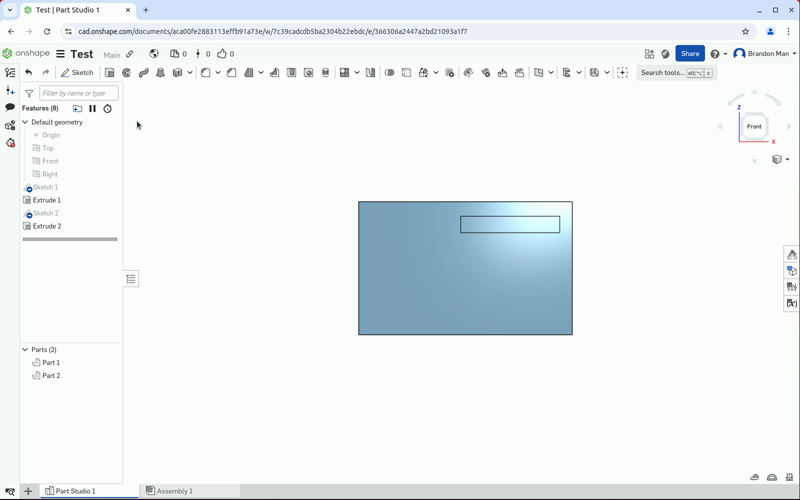
key(shift+h)
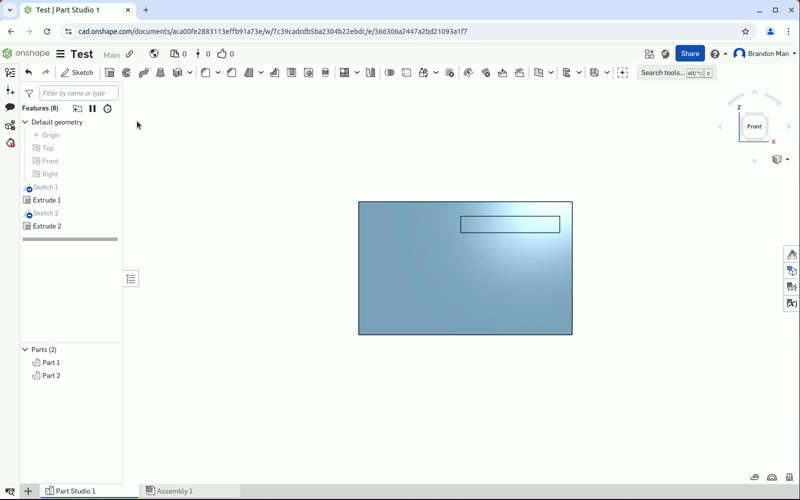
key(shift+h)
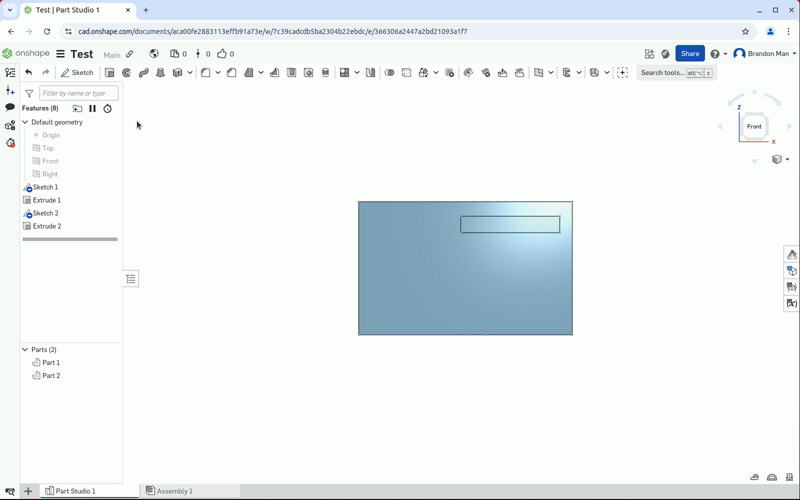
key(shift+7)
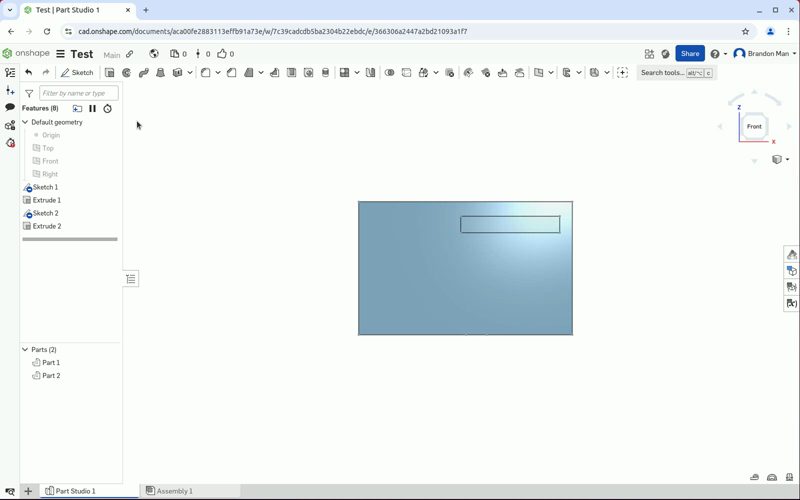
key(left, 2)
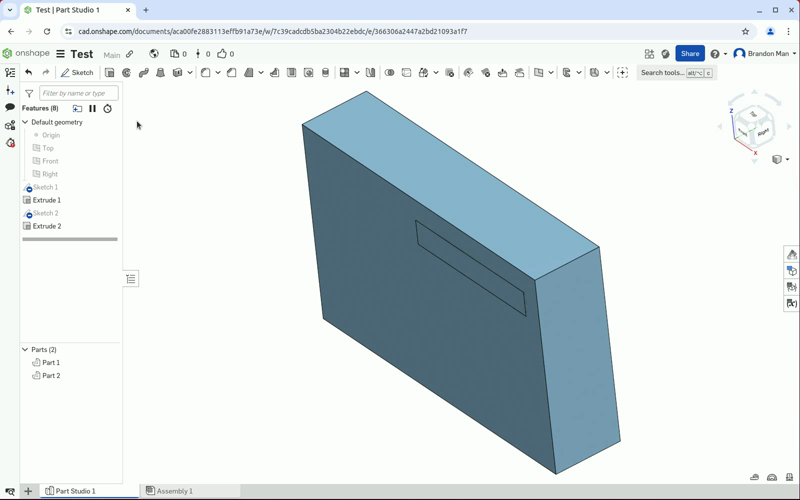
key(down, 2)
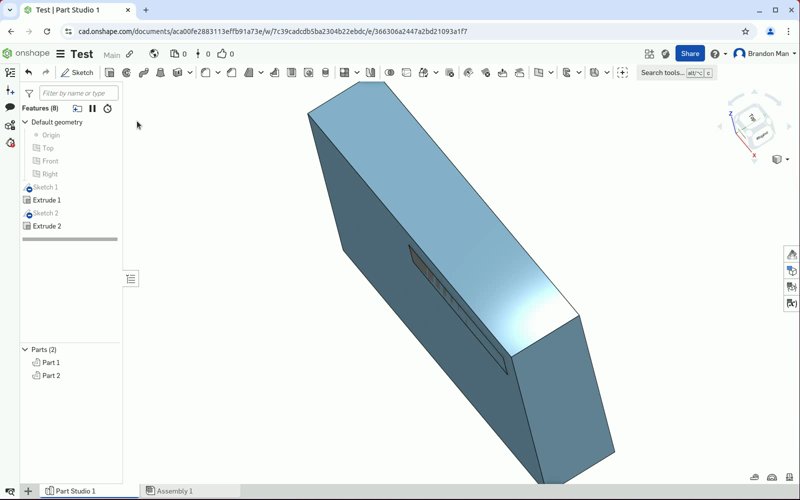
key(up, 2)
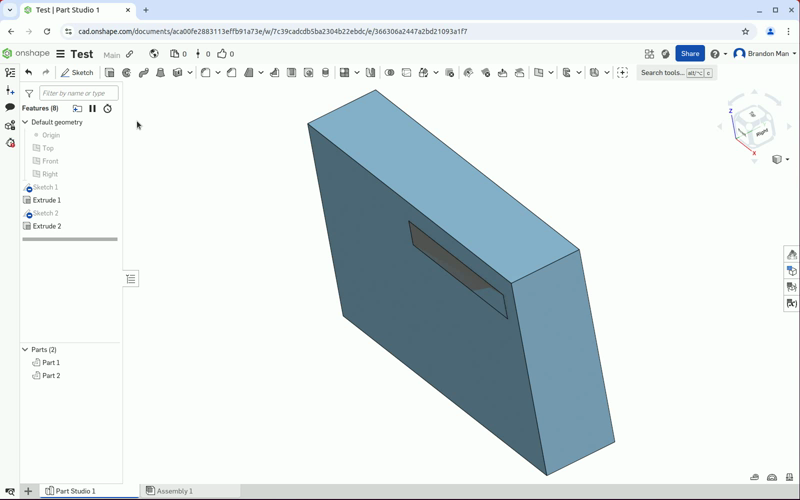
key(right, 2)
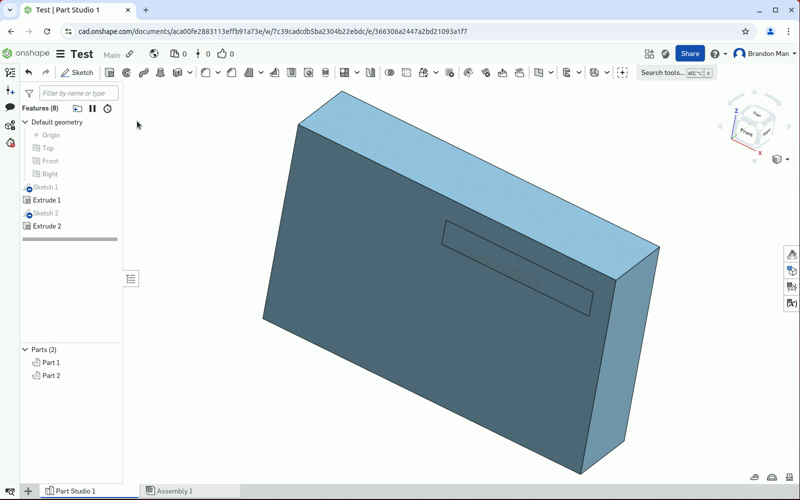
mouse_move(73, 189)
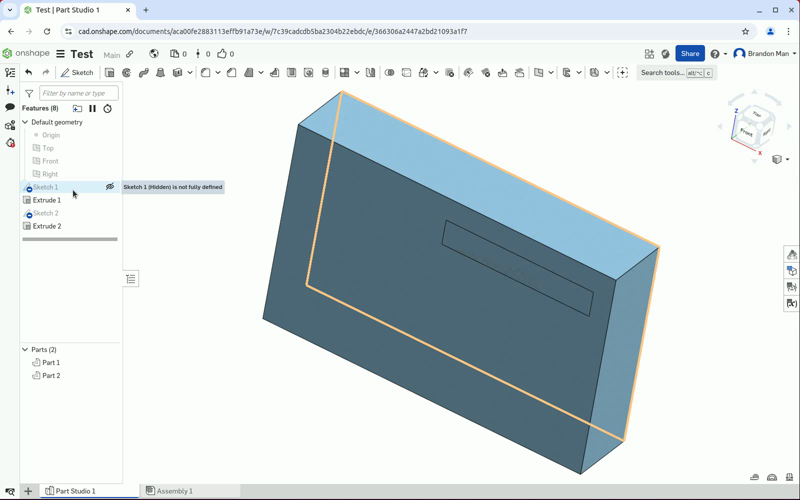
click(73, 189)